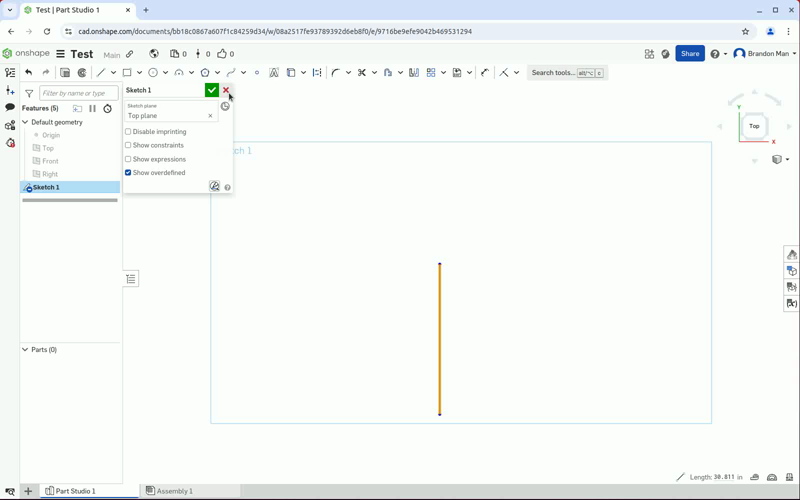
key(shift+h)
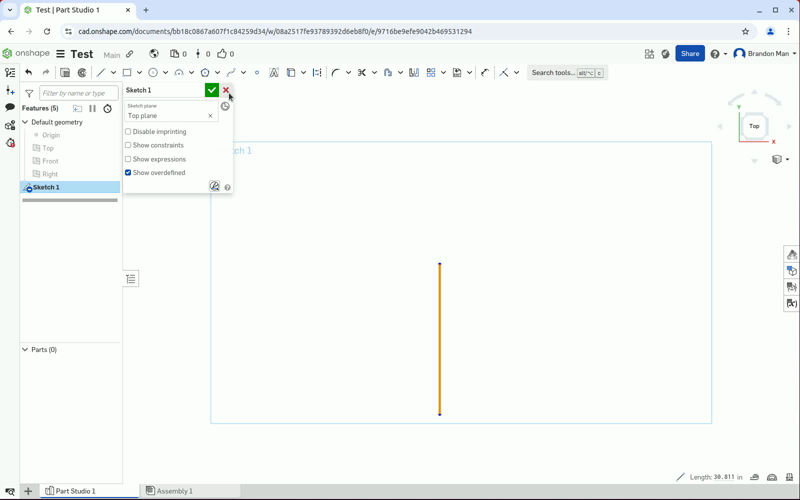
key(shift+s)
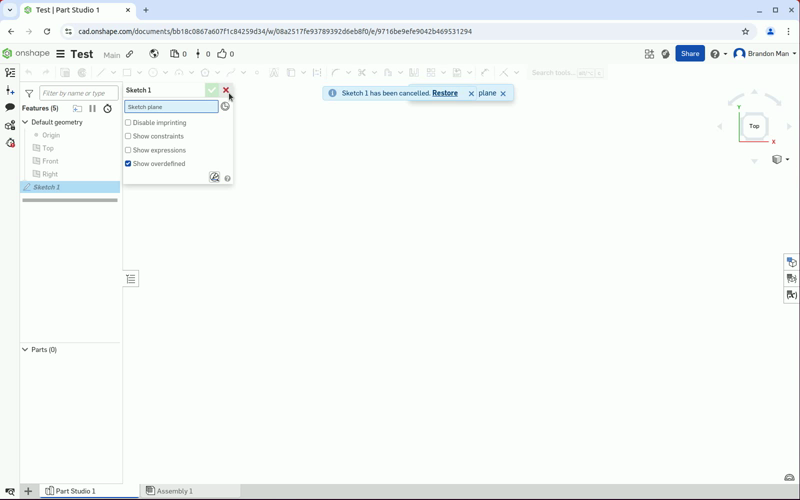
mouse_move(73, 150)
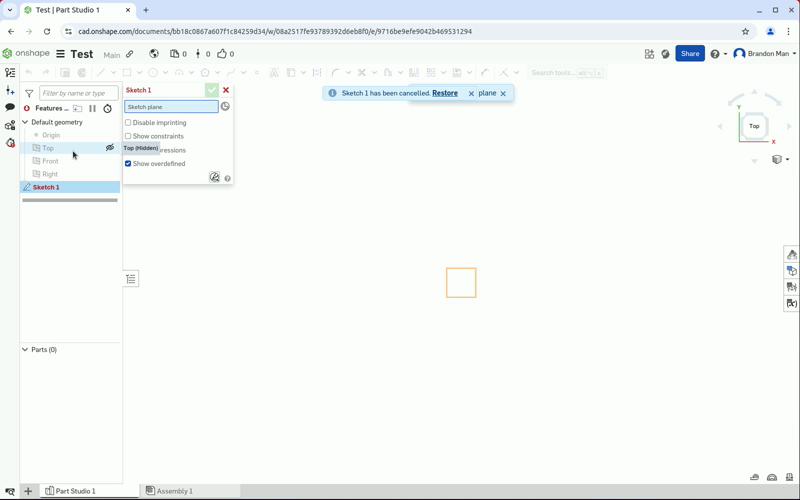
click(73, 150)
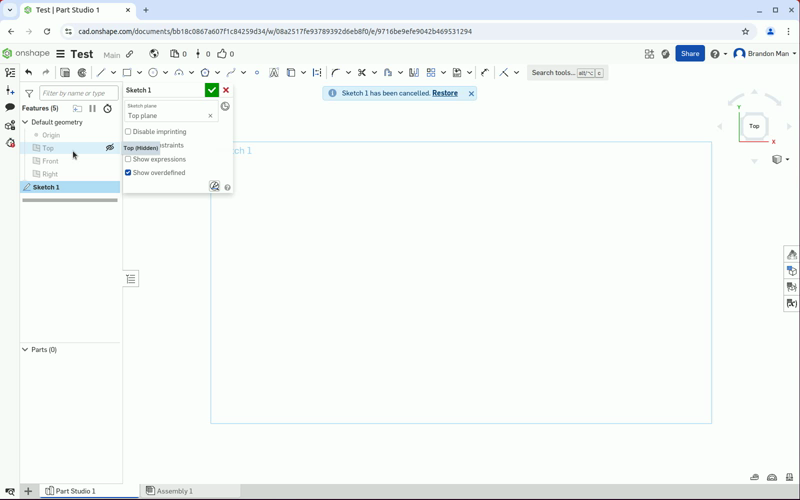
mouse_move(73, 352)
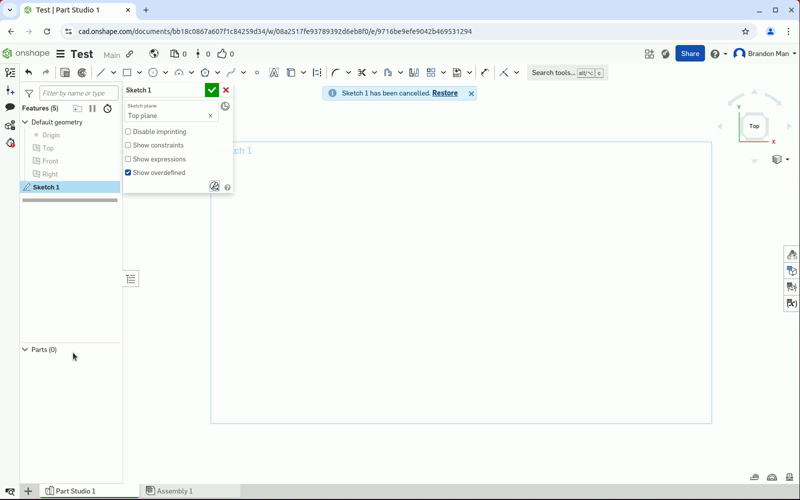
key(y)
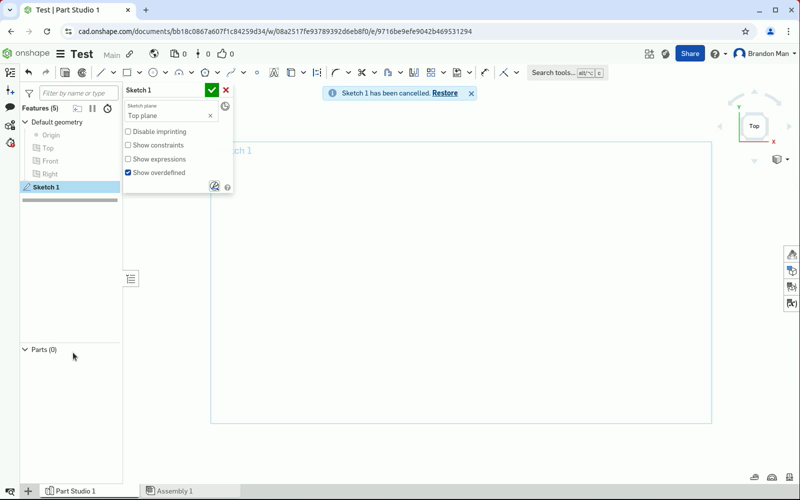
key(l)
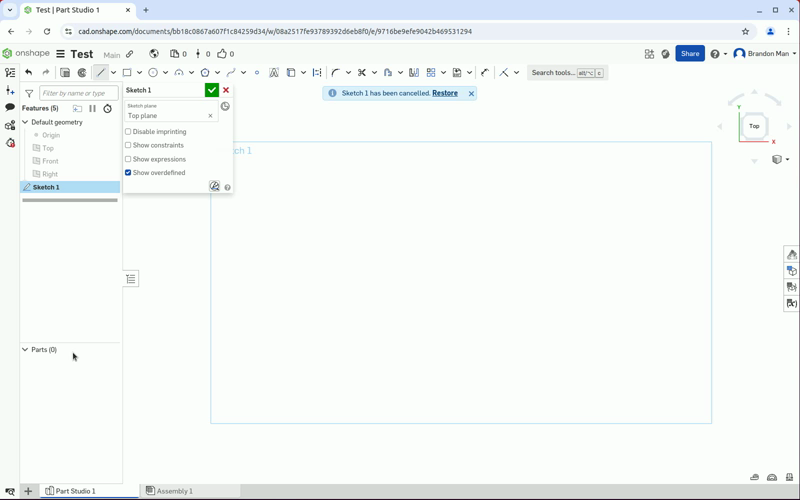
key_down(shift)
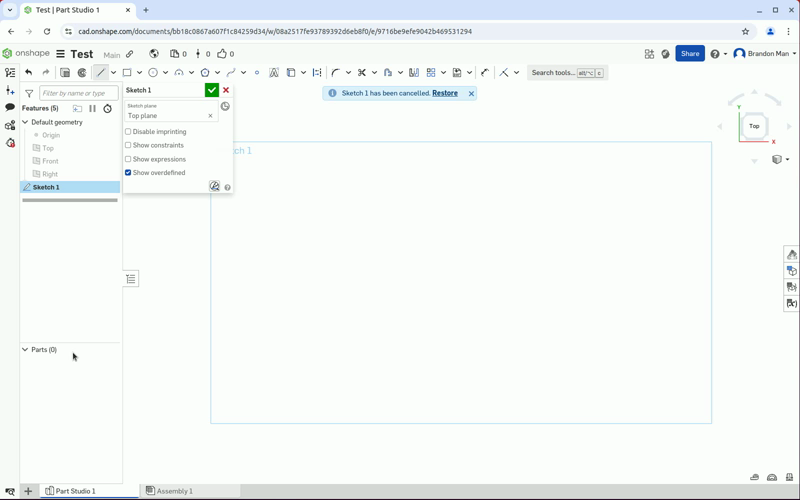
mouse_move(449, 234)
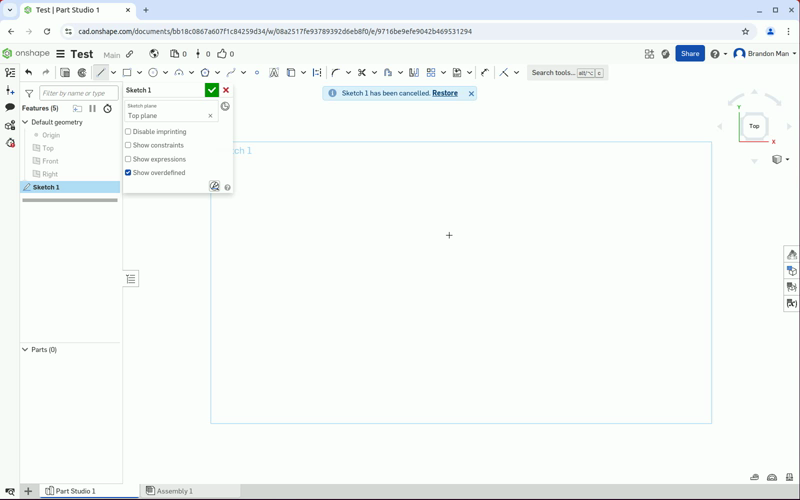
click(449, 234)
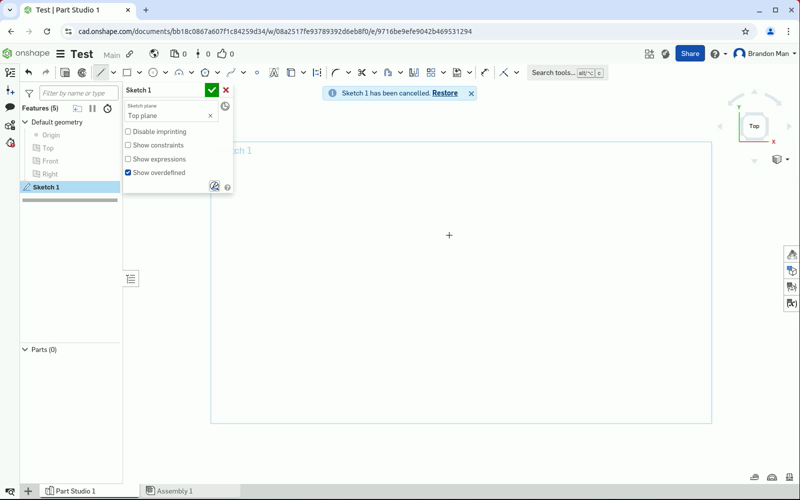
key_up(shift)
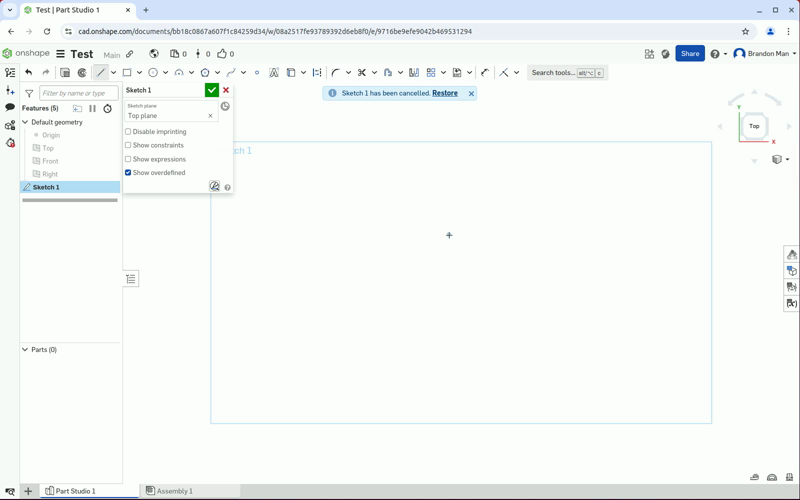
key_down(shift)
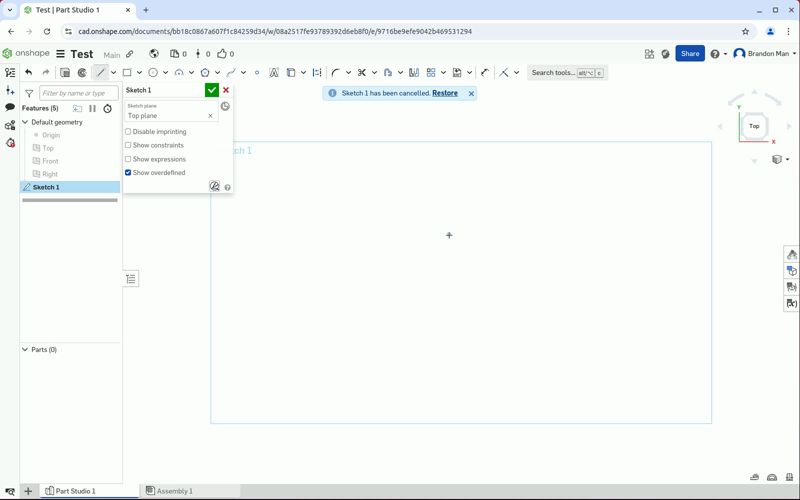
mouse_move(479, 234)
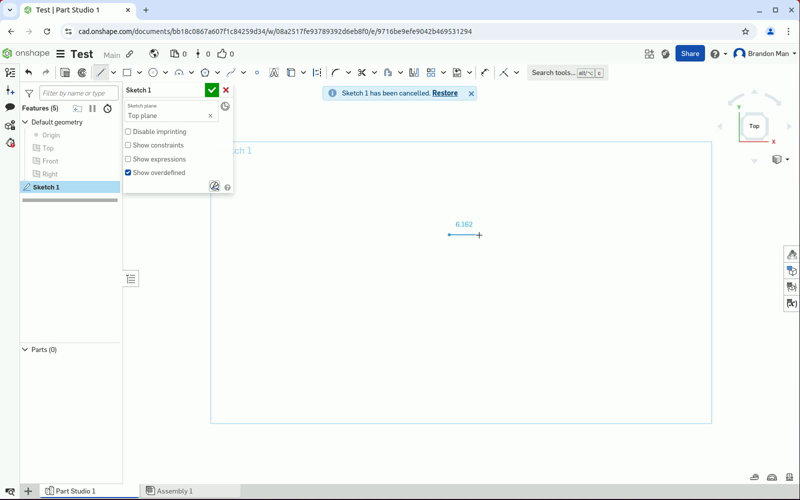
mouse_move(456, 234)
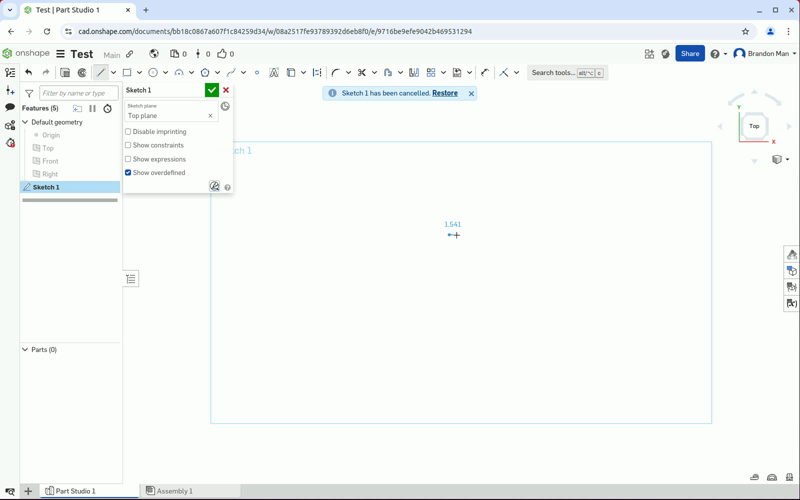
click(456, 234)
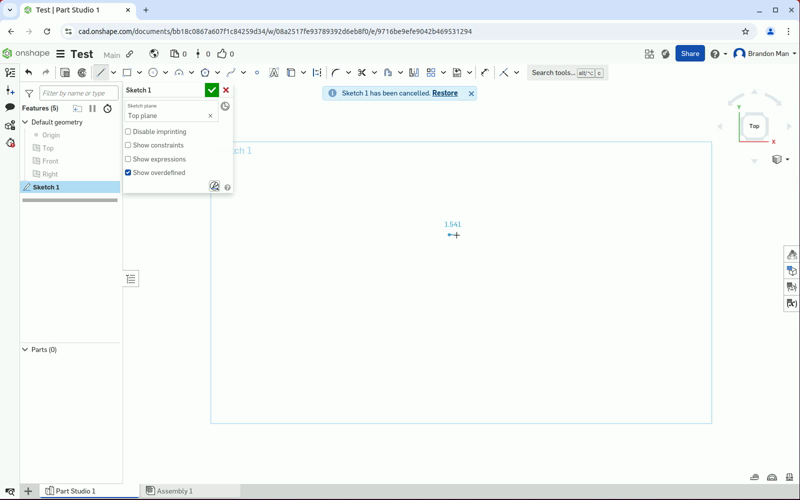
key_up(shift)
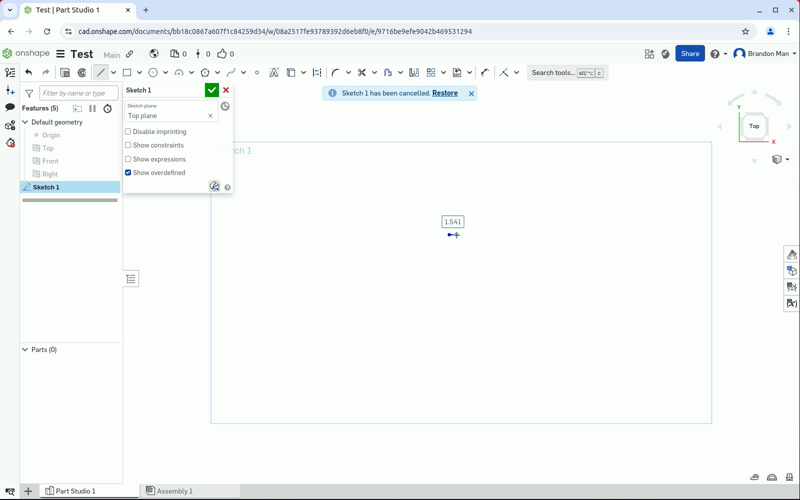
key_down(shift)
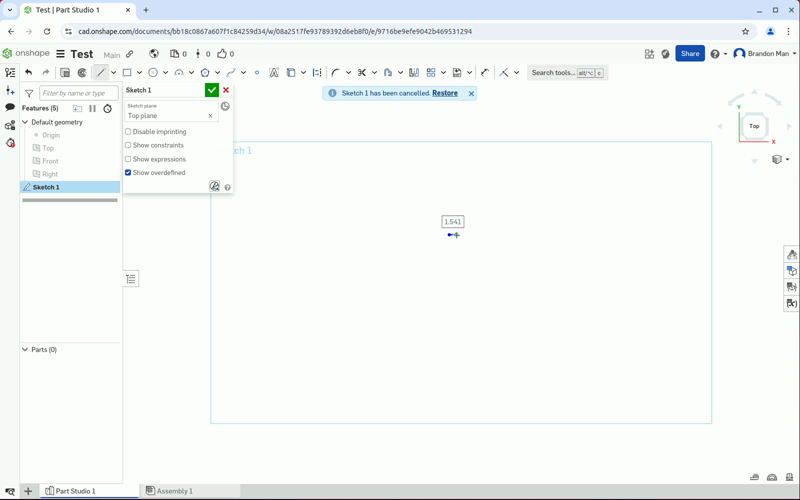
mouse_move(456, 170)
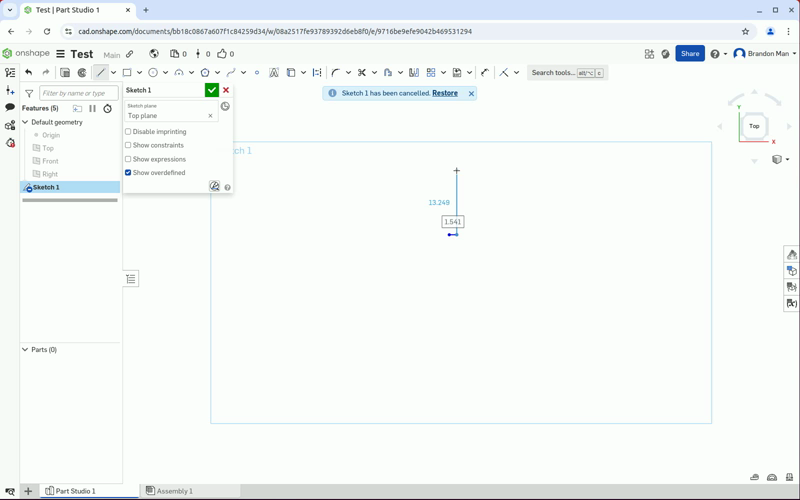
click(456, 170)
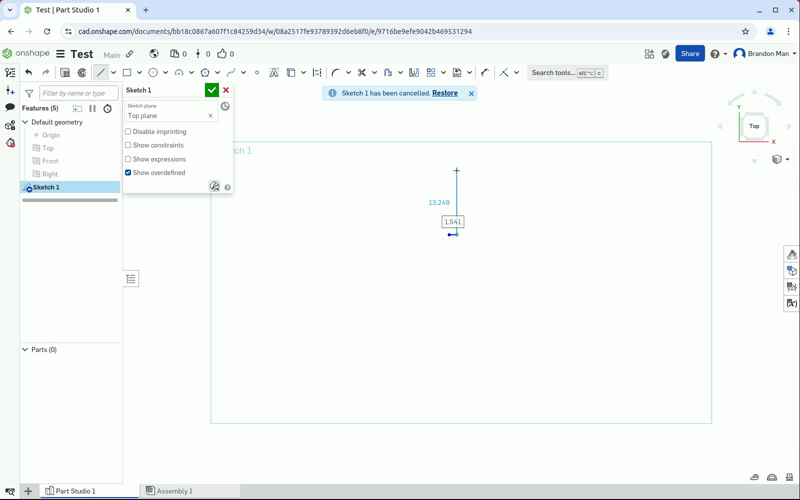
key_up(shift)
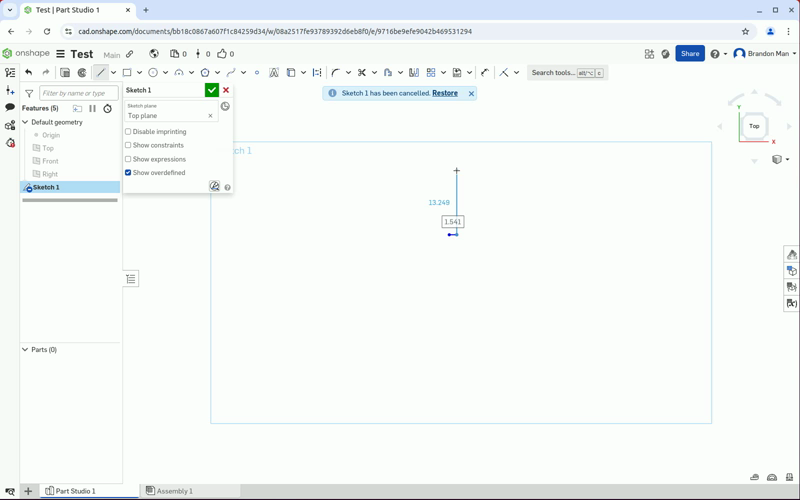
key_down(shift)
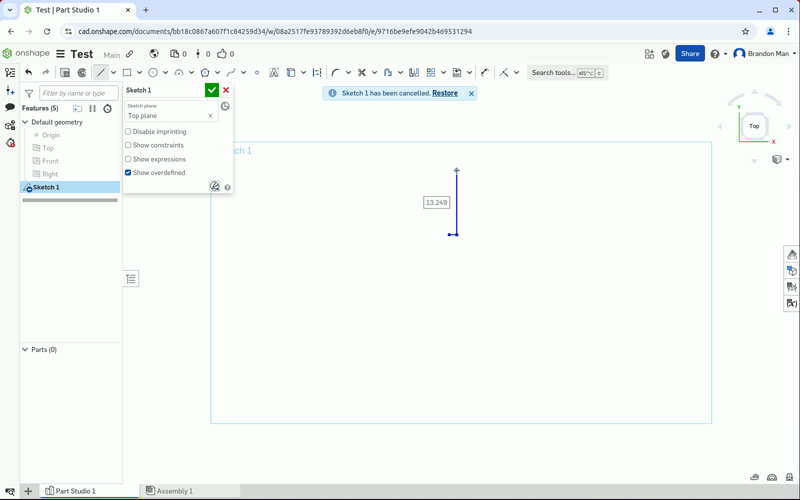
mouse_move(486, 170)
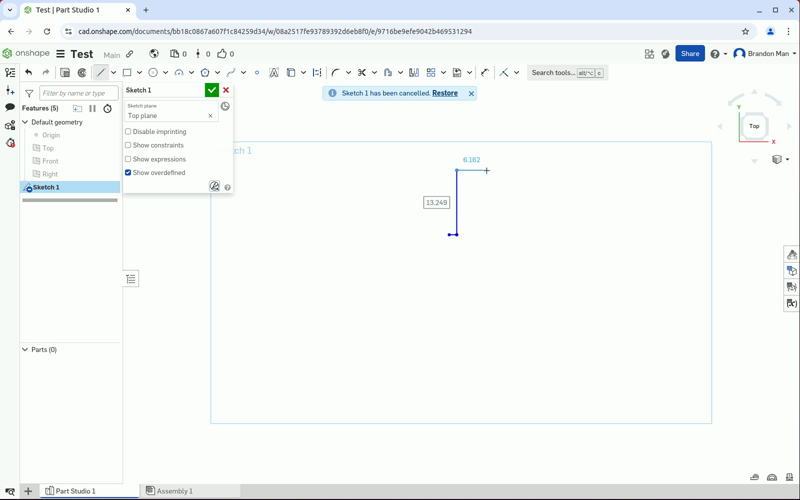
mouse_move(449, 170)
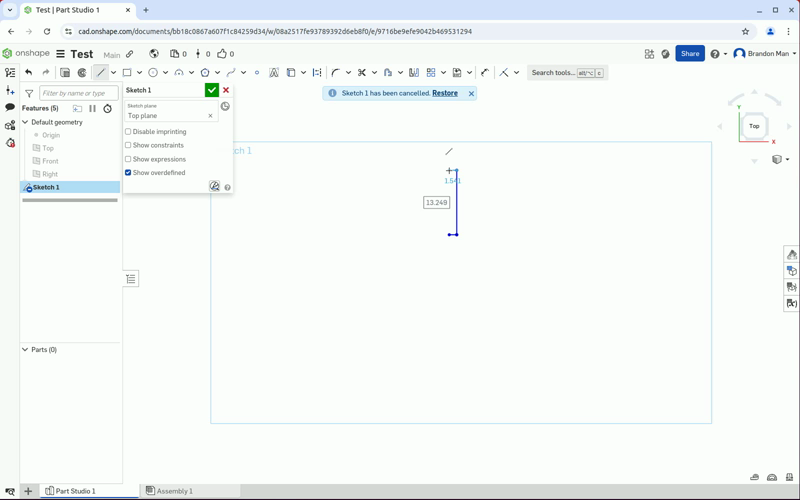
click(449, 170)
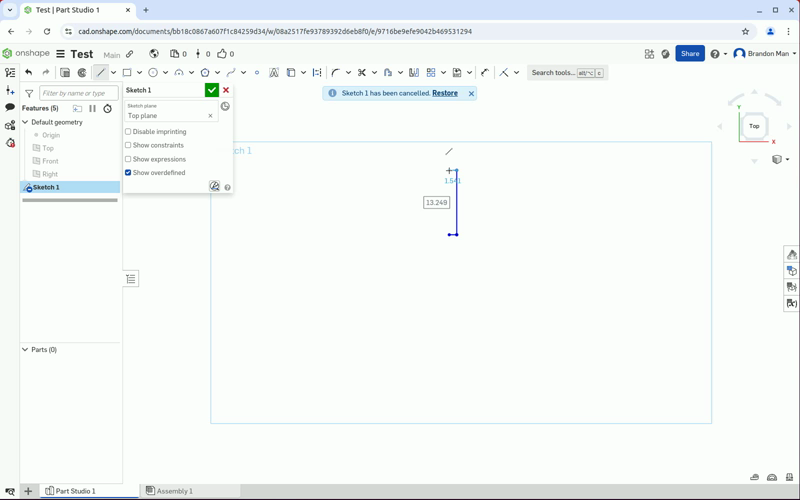
key_up(shift)
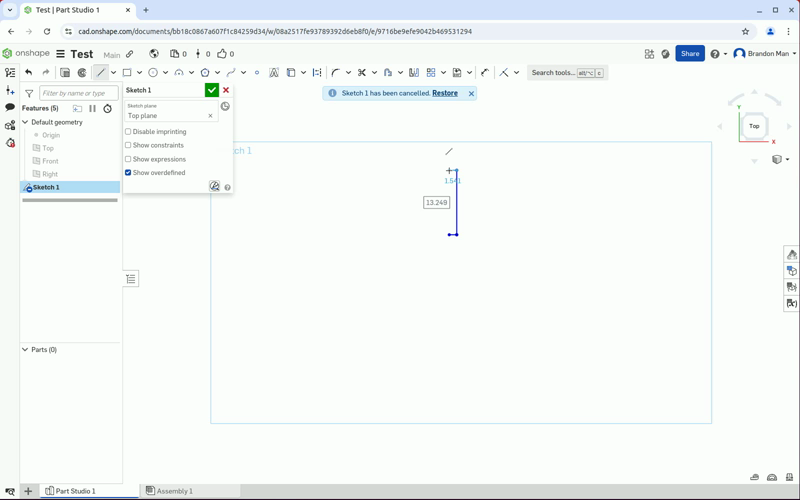
key_down(shift)
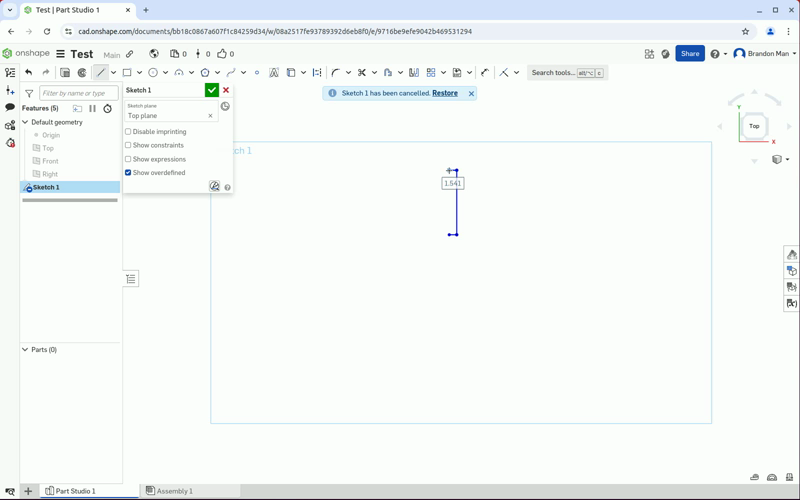
mouse_move(449, 234)
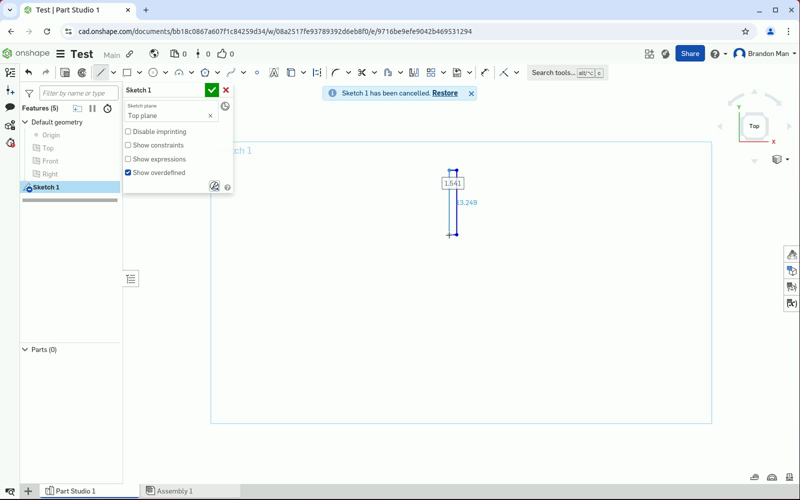
key_up(shift)
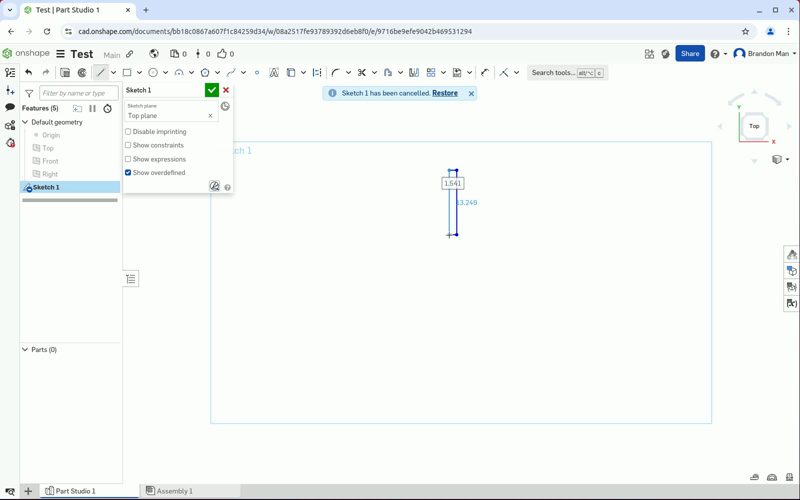
click(449, 234)
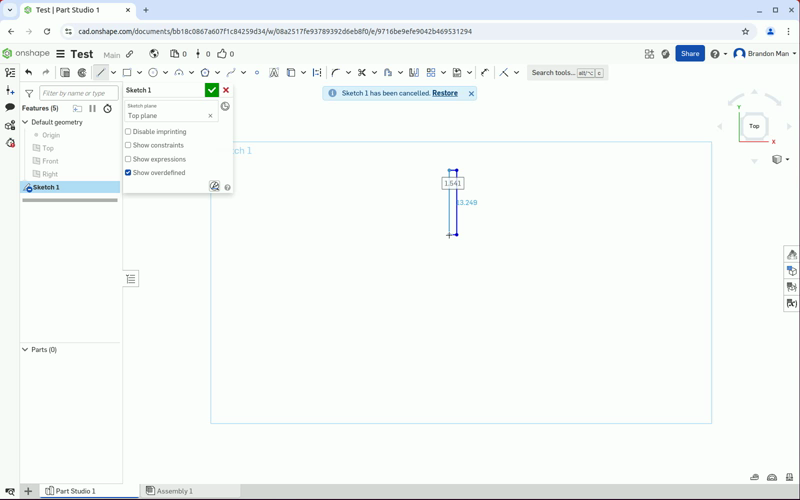
key(esc)
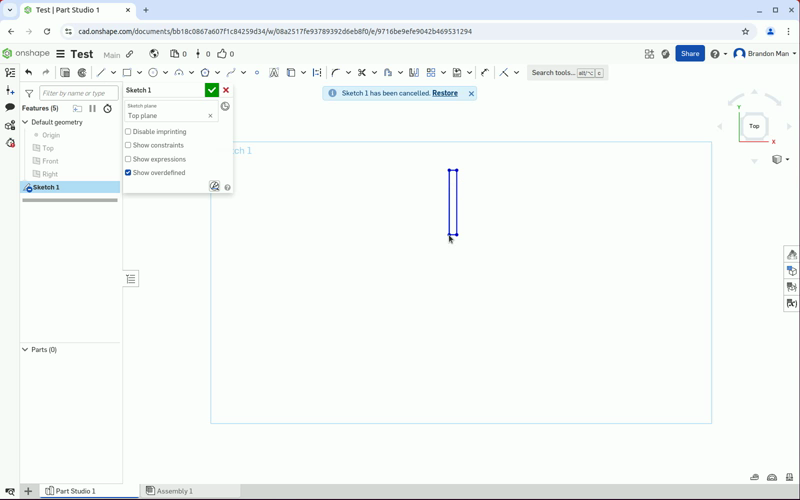
mouse_move(450, 173)
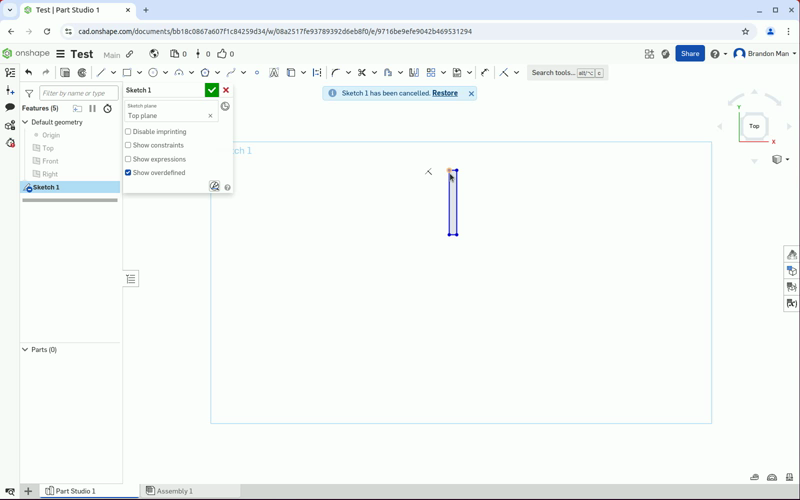
scroll(6)
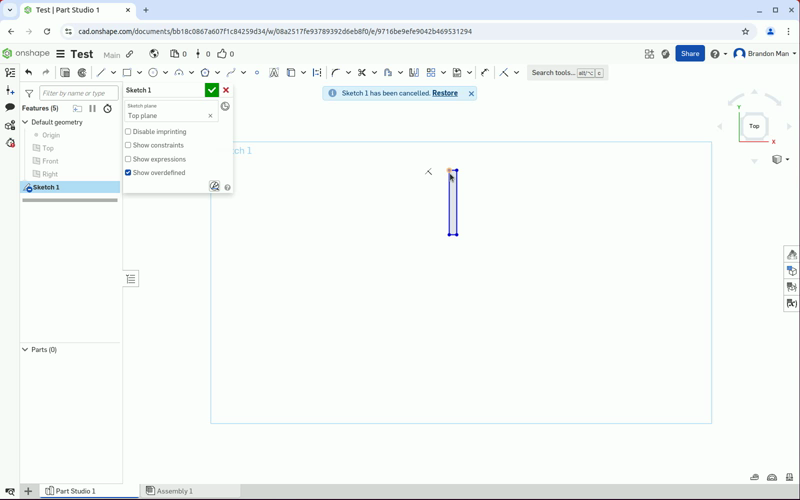
scroll(6)
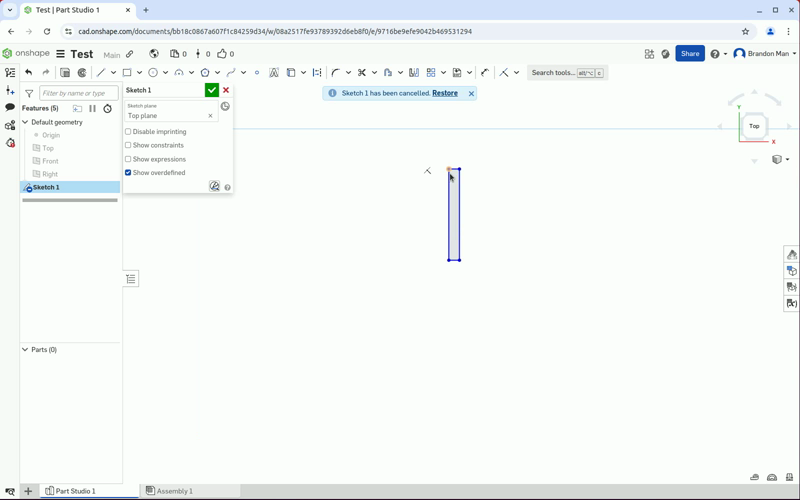
scroll(6)
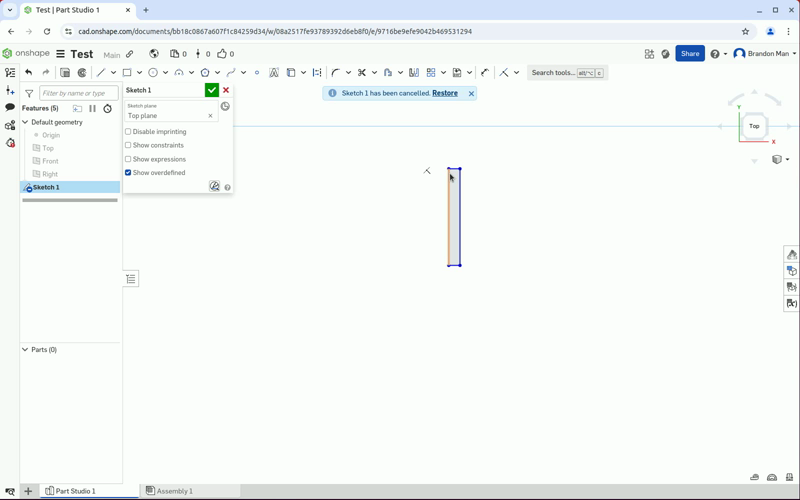
scroll(6)
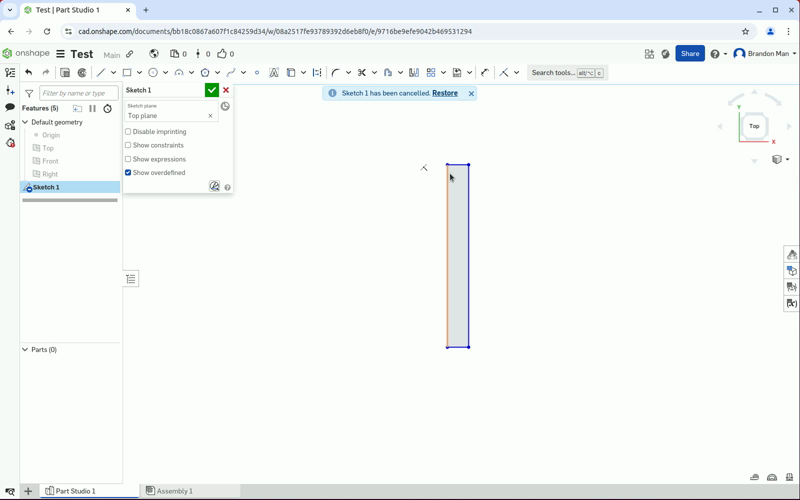
scroll(6)
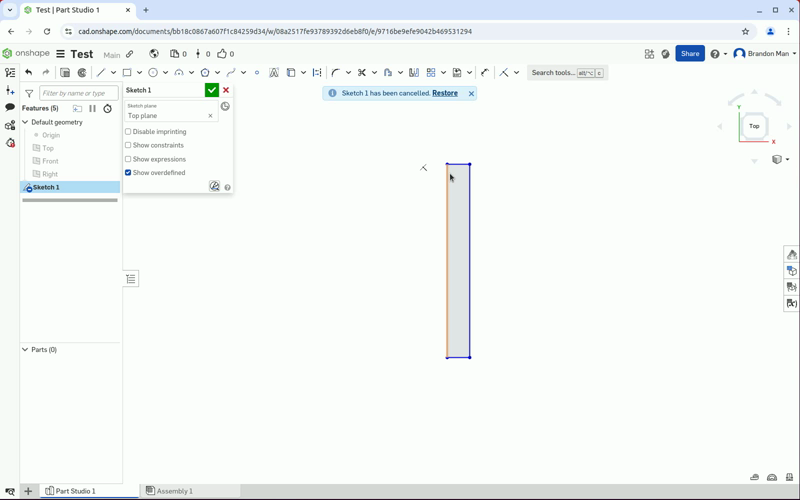
scroll(6)
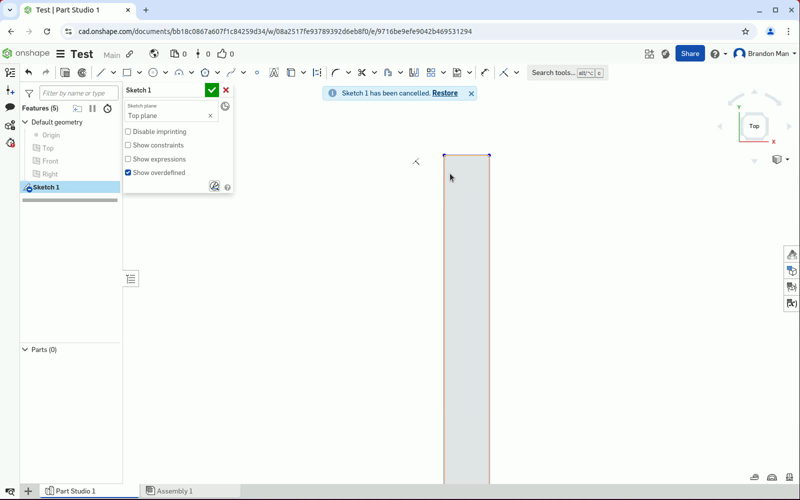
scroll(6)
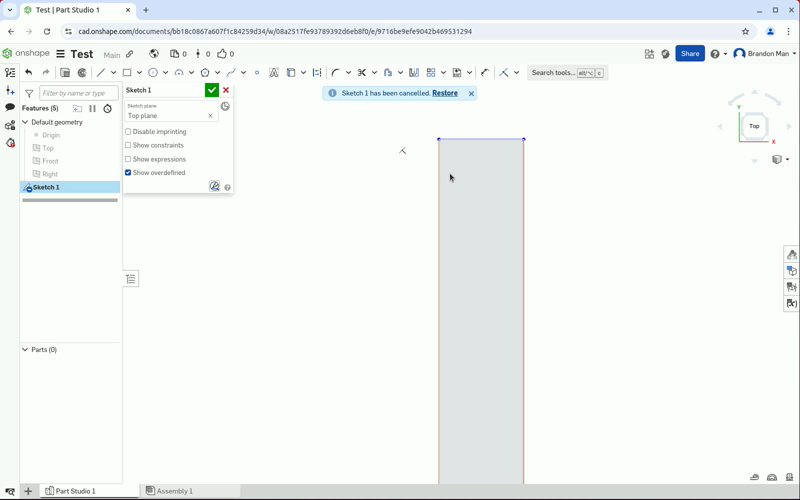
click(450, 173)
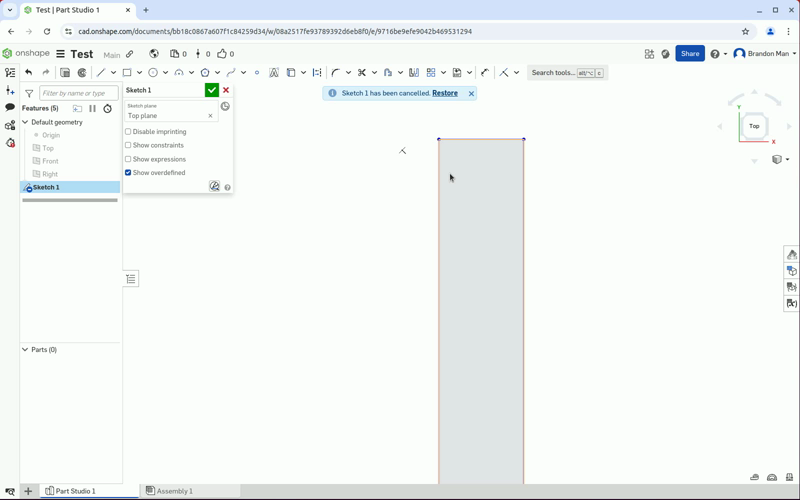
scroll(-6)
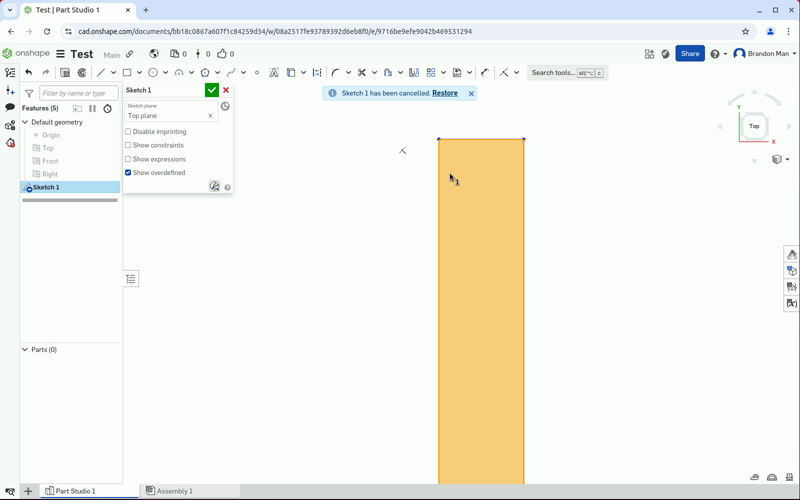
scroll(-6)
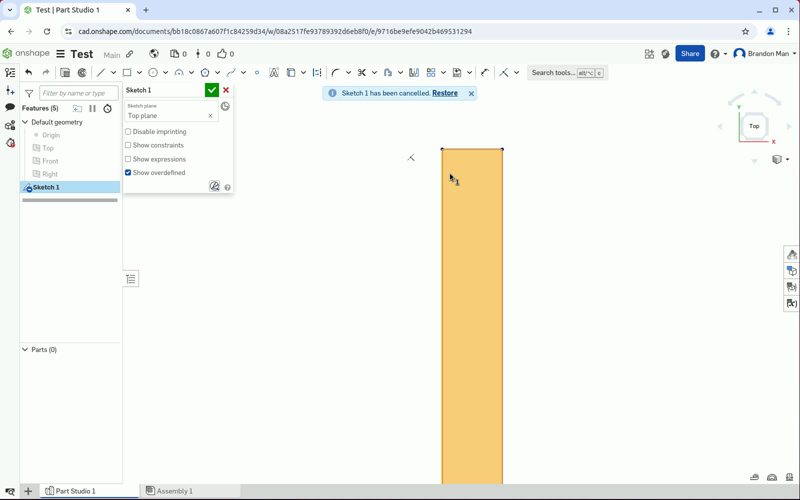
scroll(-6)
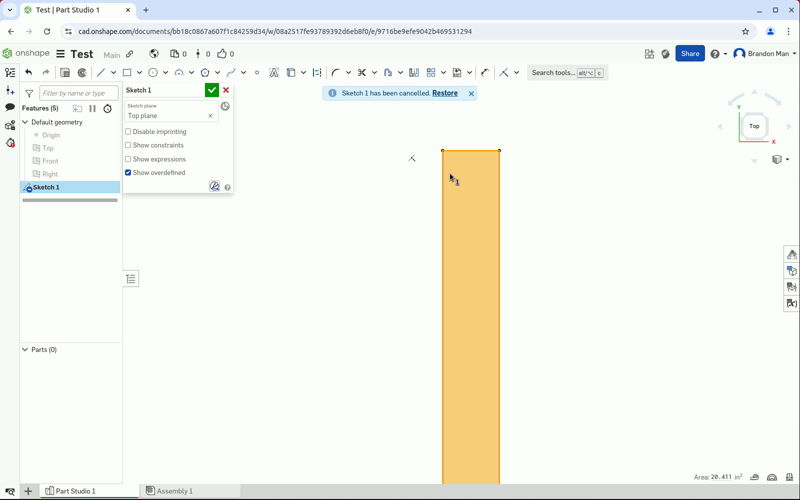
scroll(-6)
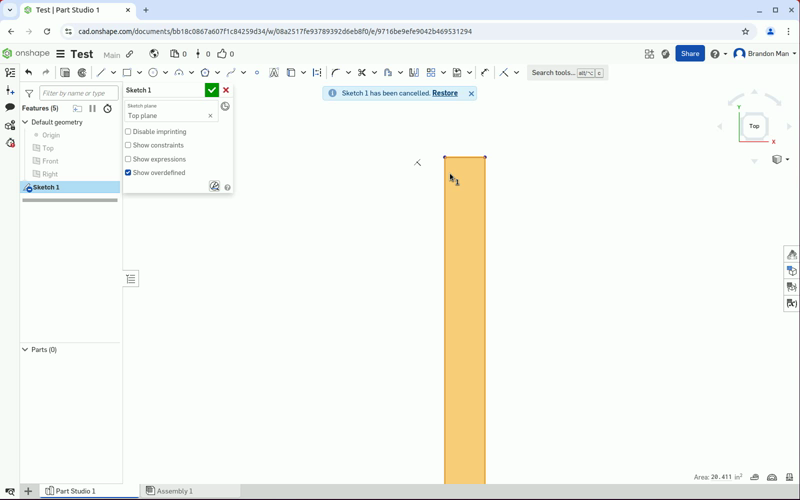
scroll(-6)
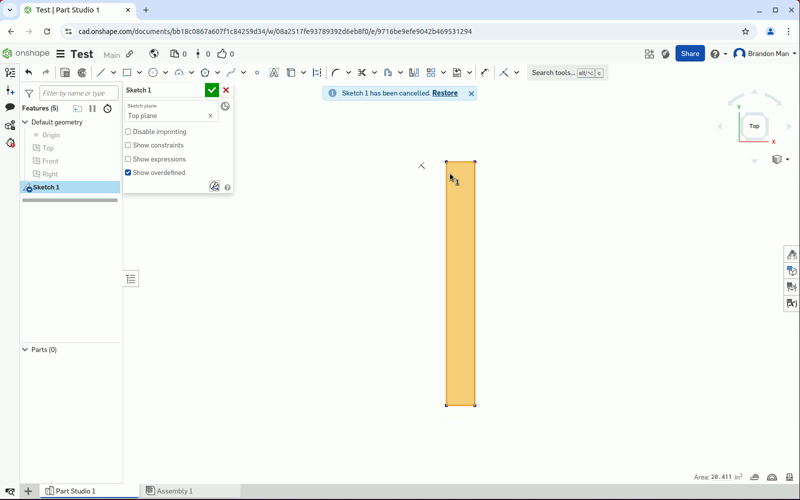
scroll(-6)
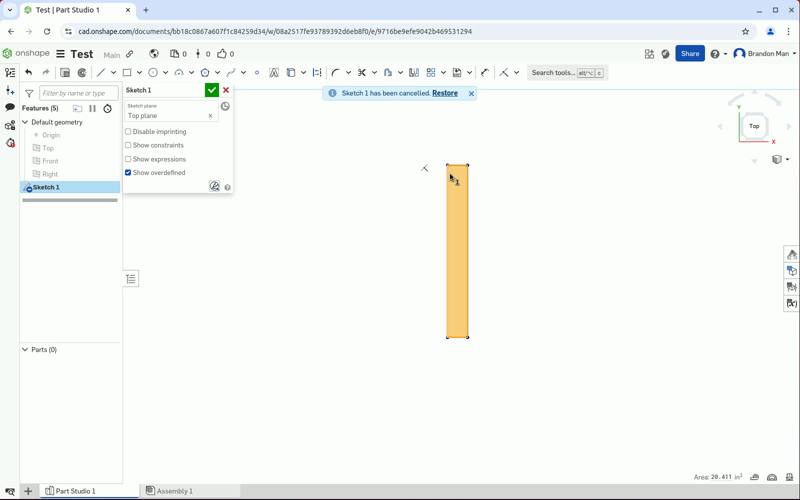
scroll(-6)
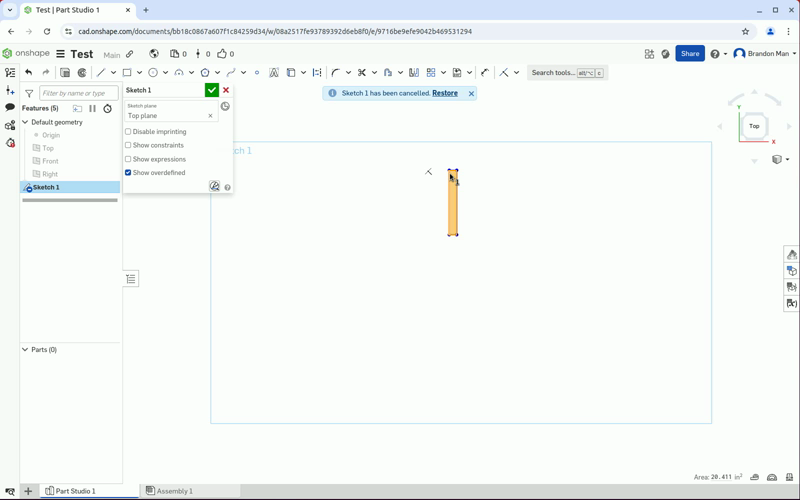
mouse_move(73, 352)
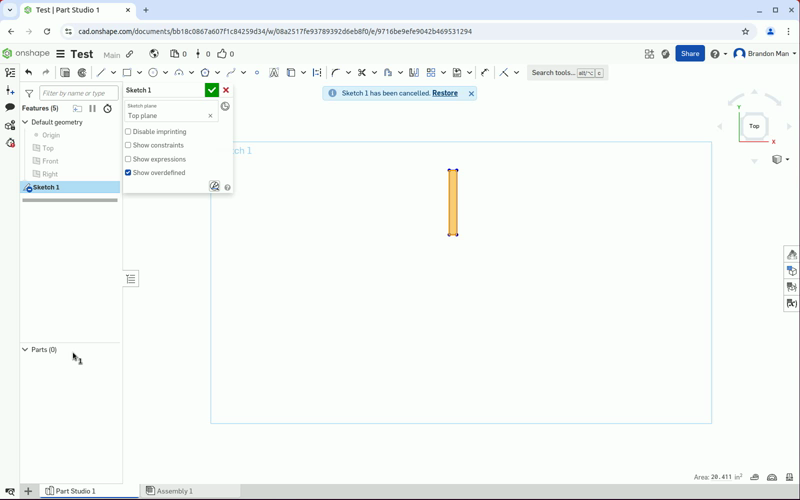
key(shift+y)
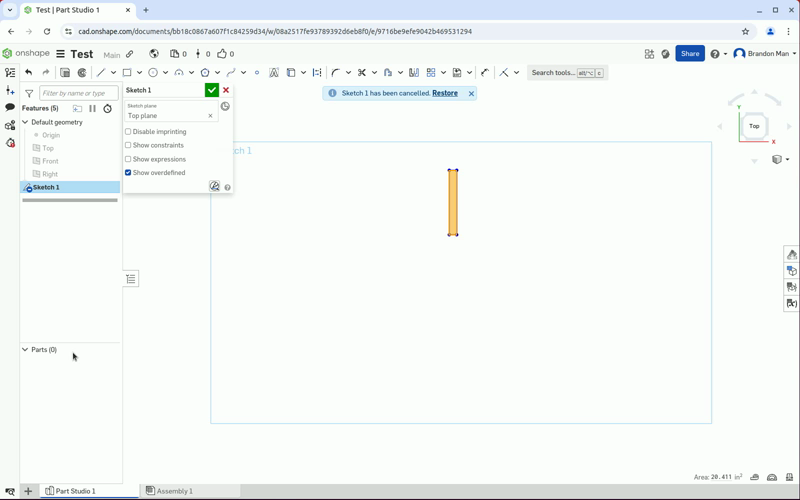
key(shift+e)
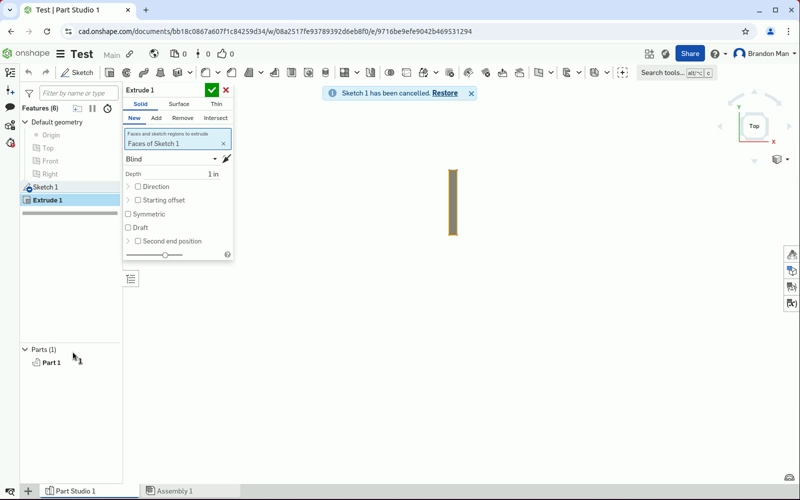
mouse_move(143, 106)
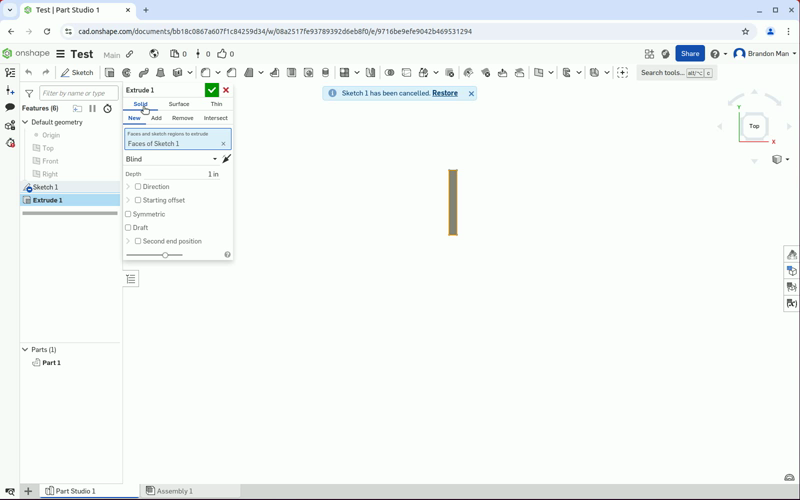
click(143, 106)
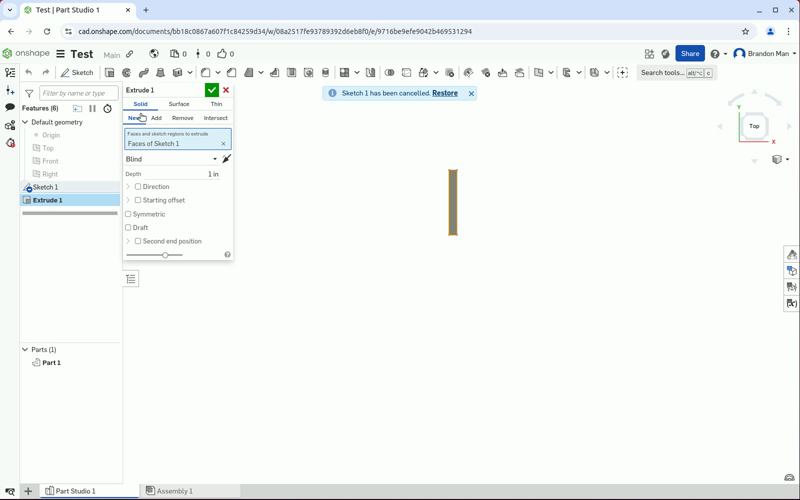
mouse_move(137, 120)
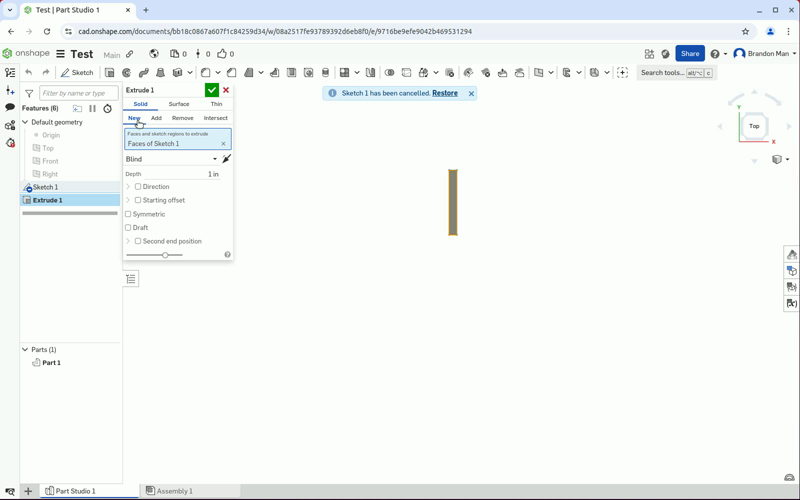
click(137, 120)
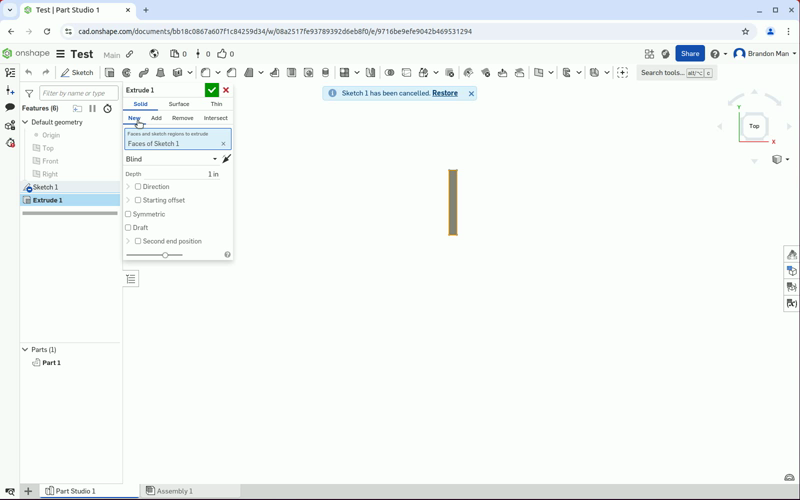
key(tab, 4)
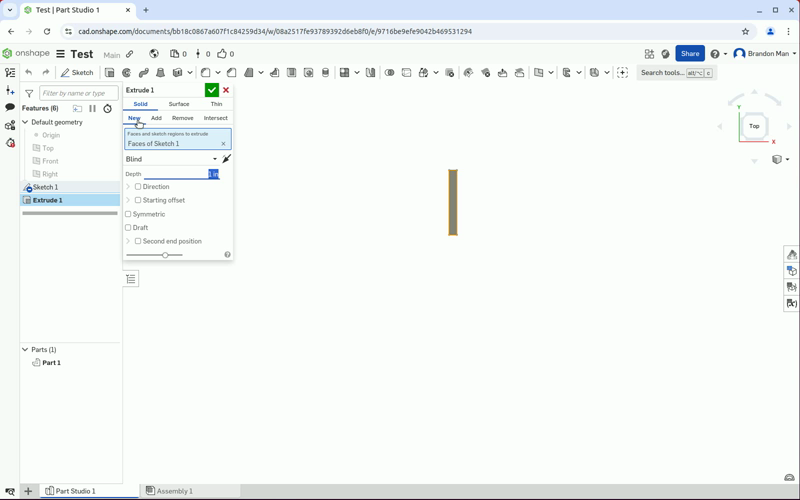
text(20.942)
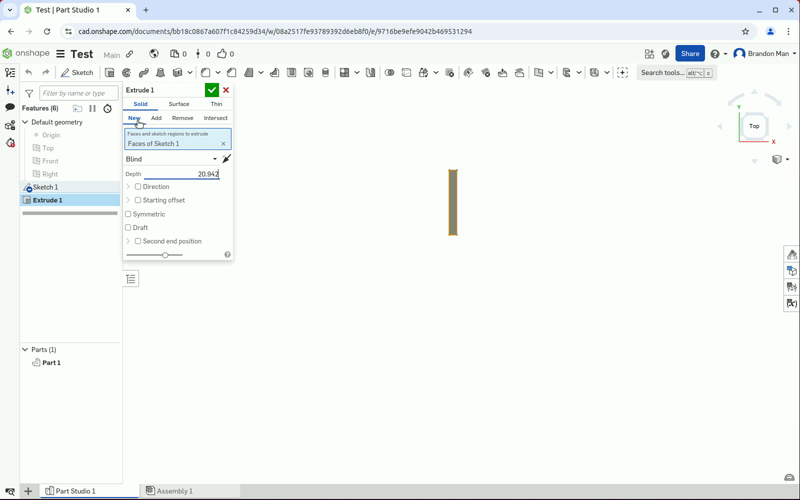
key(enter)
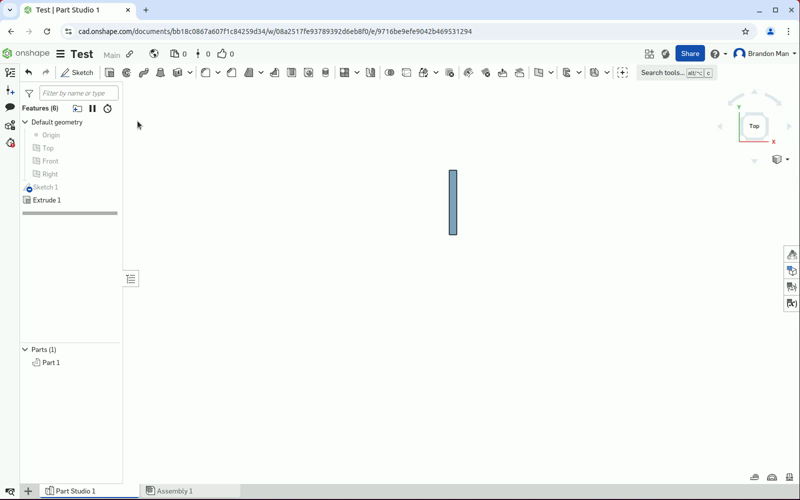
key(shift+h)
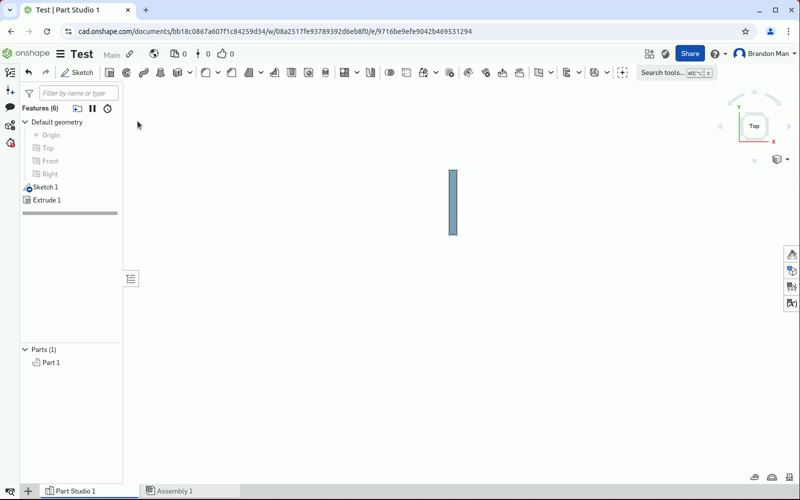
key(shift+h)
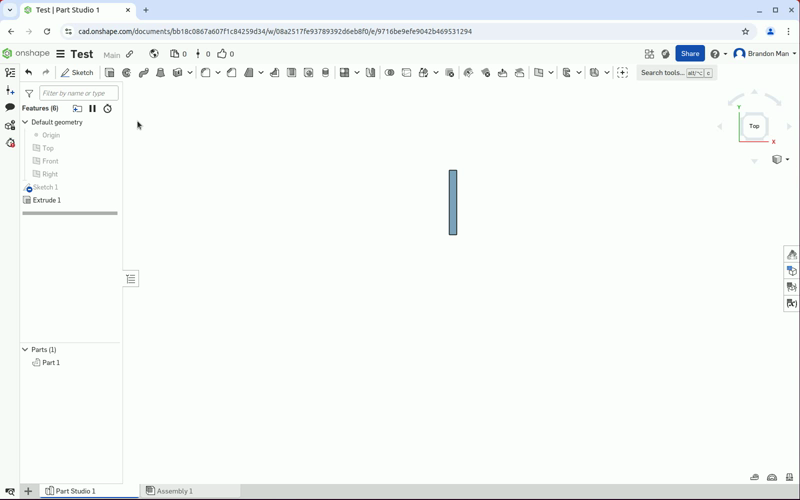
mouse_move(73, 189)
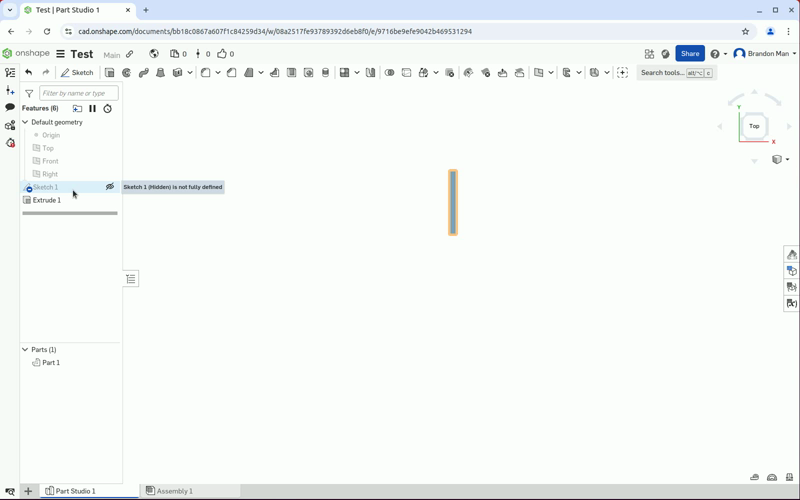
click(73, 189)
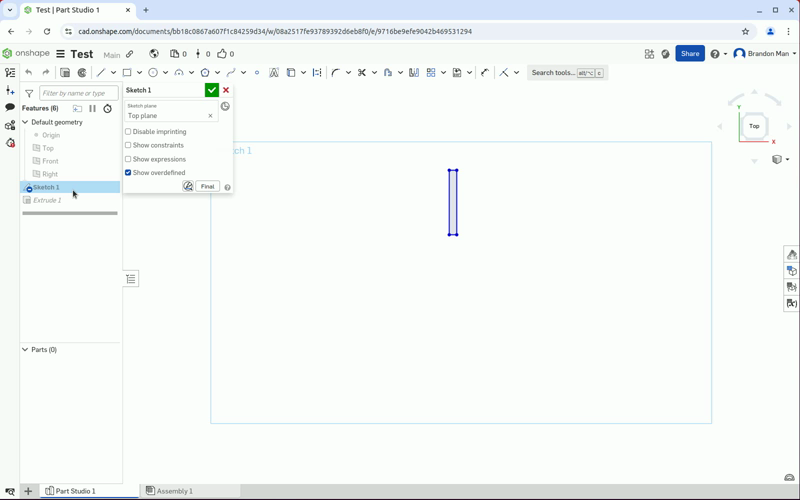
mouse_move(229, 92)
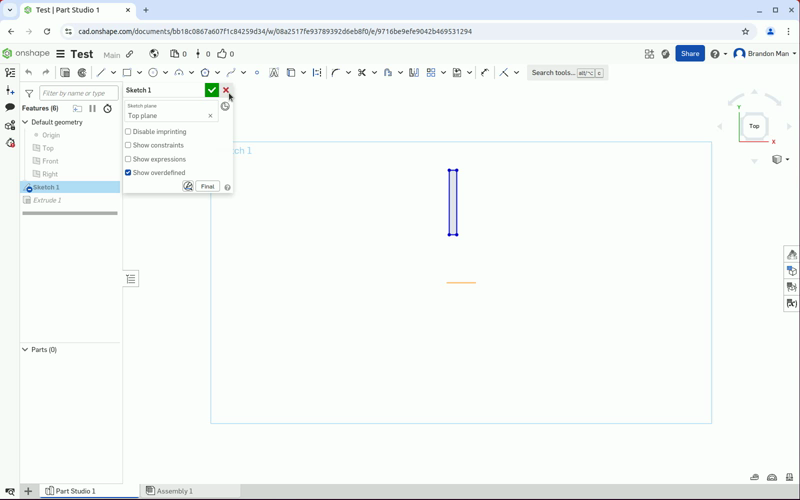
click(229, 92)
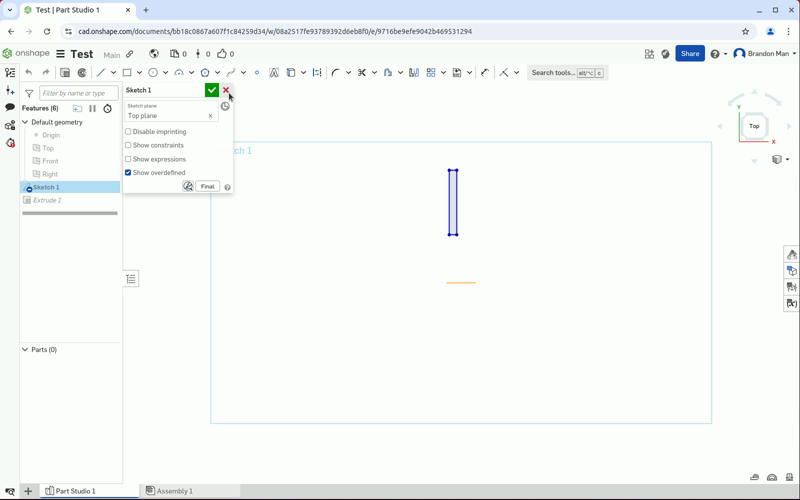
key(shift+s)
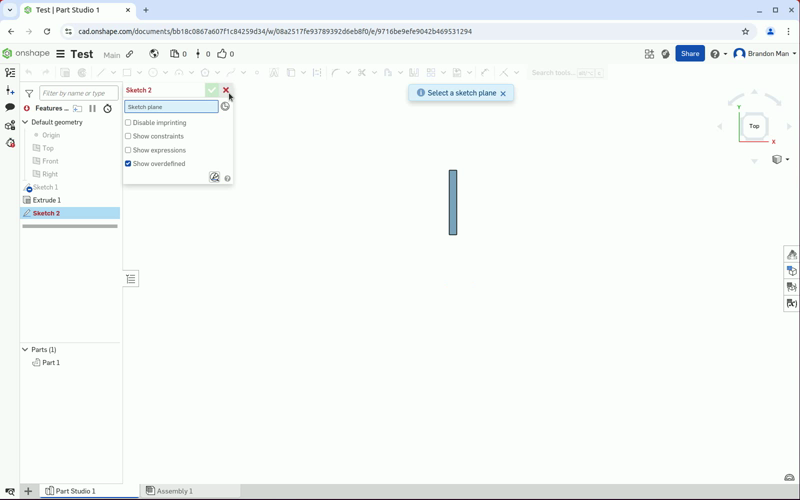
mouse_move(73, 150)
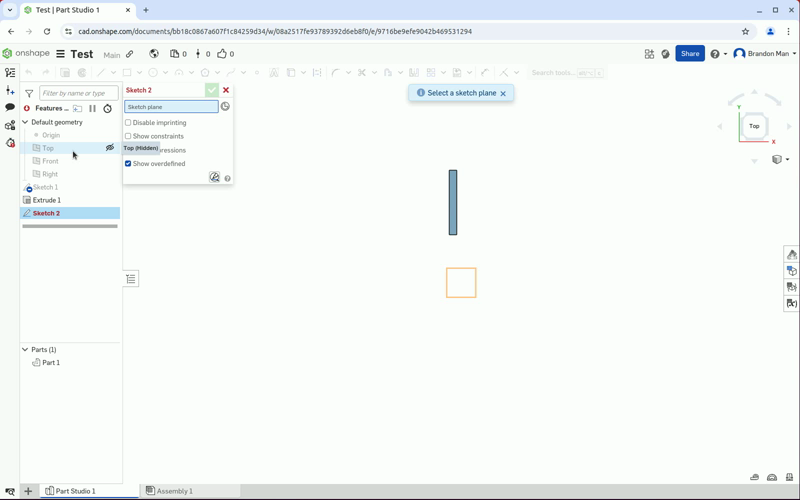
click(73, 150)
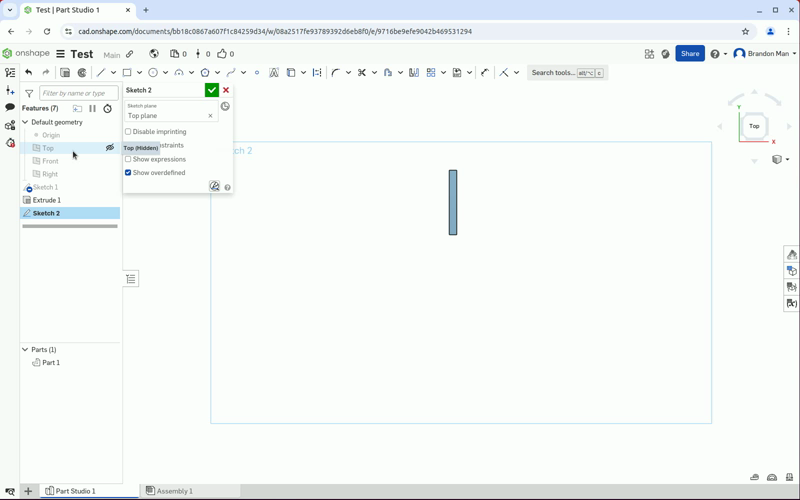
mouse_move(73, 352)
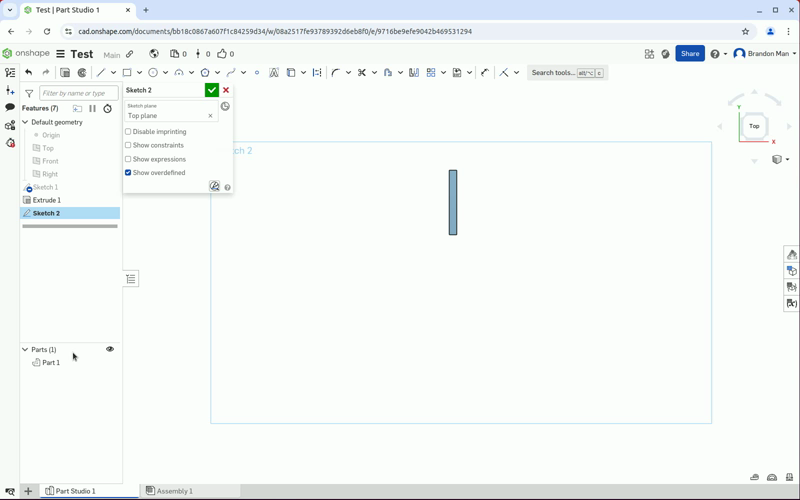
key(y)
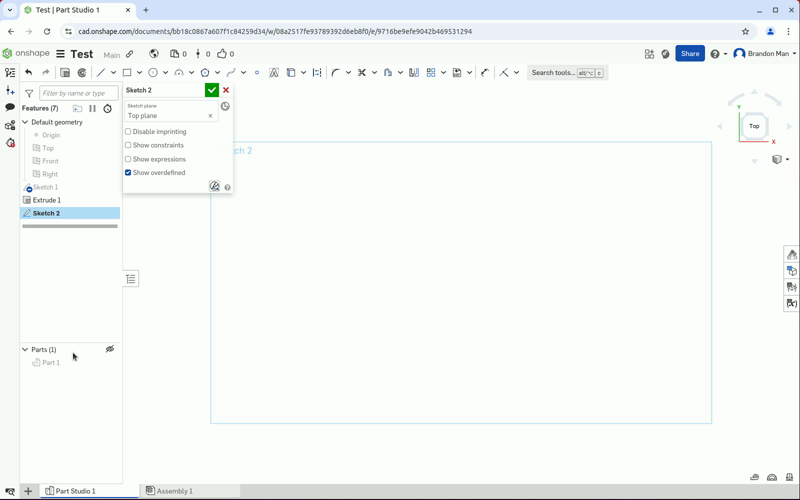
key(l)
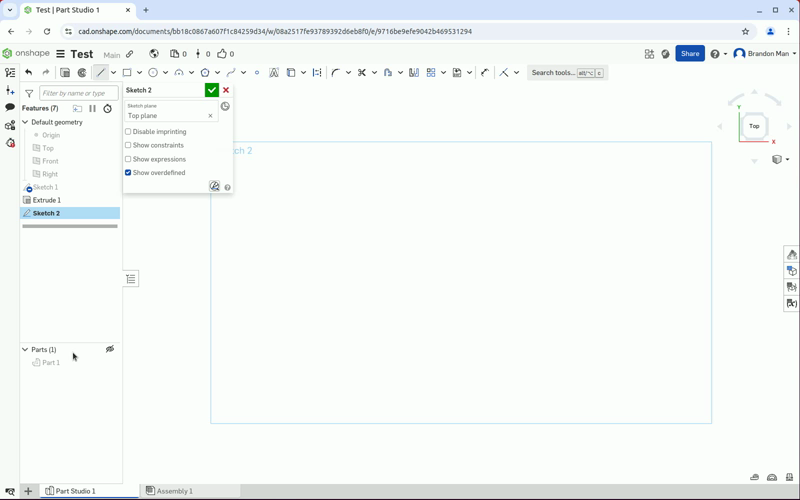
key_down(shift)
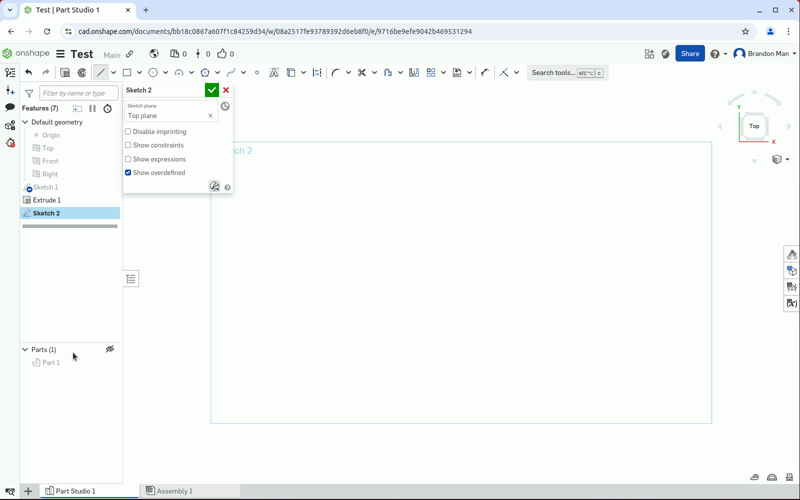
mouse_move(352, 234)
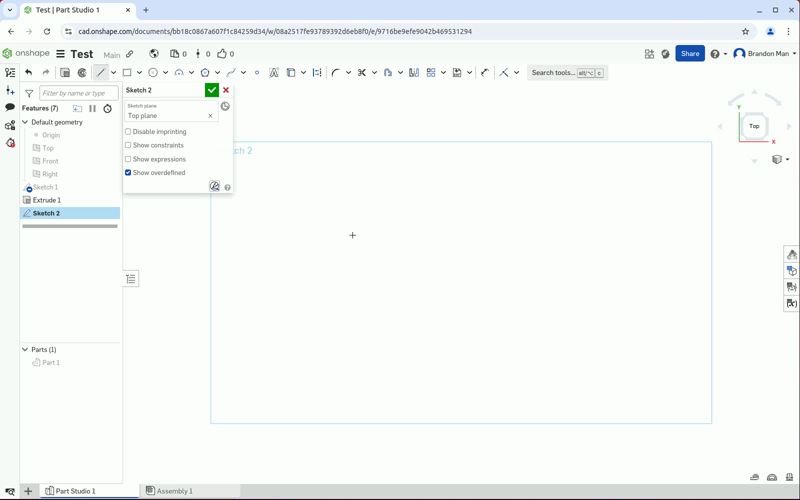
click(352, 234)
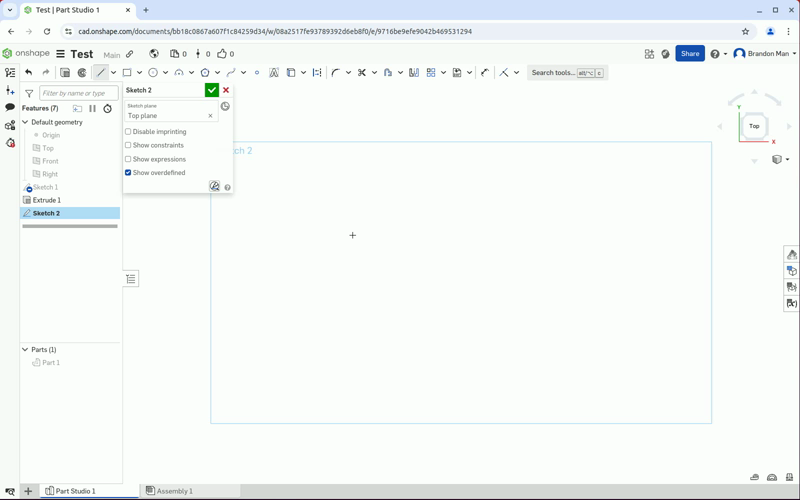
key_up(shift)
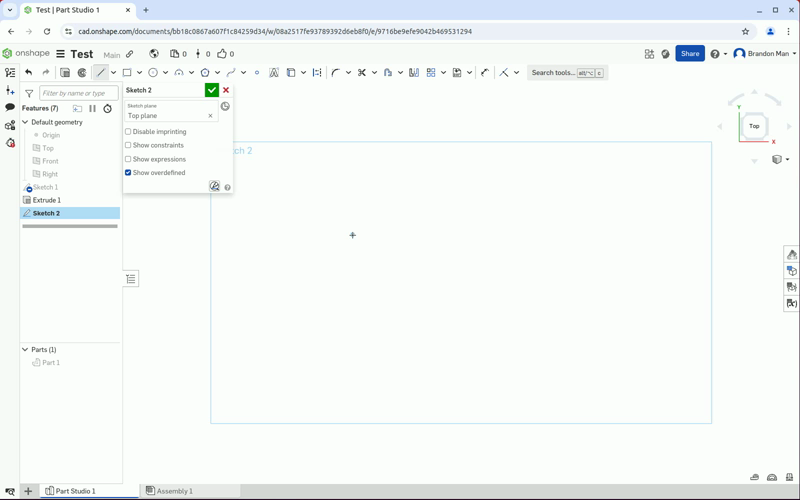
key_down(shift)
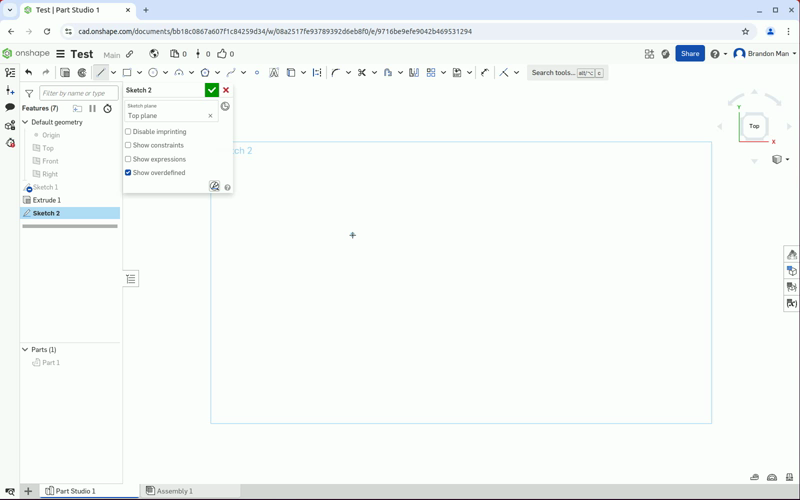
mouse_move(382, 234)
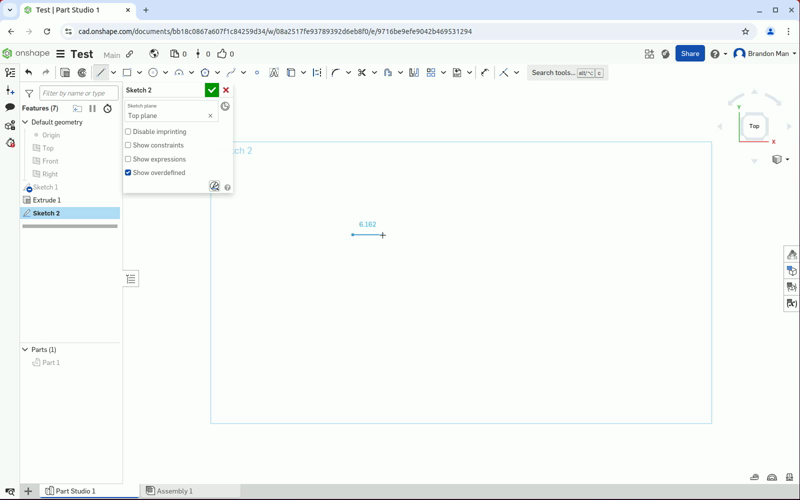
mouse_move(360, 234)
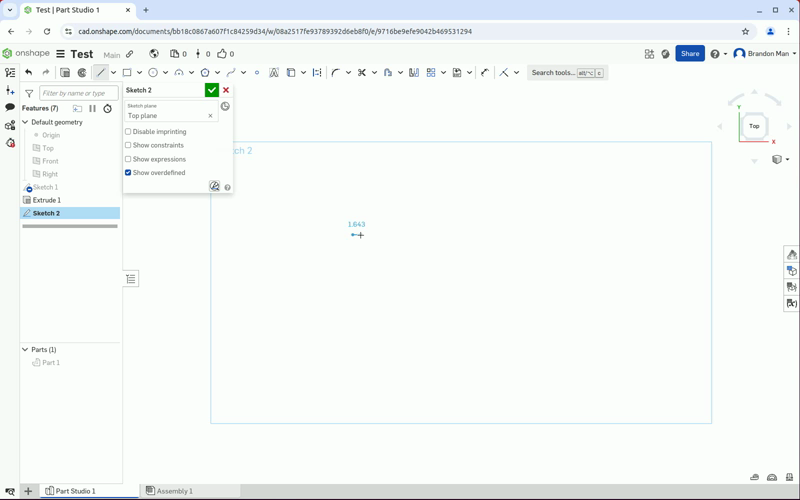
click(360, 234)
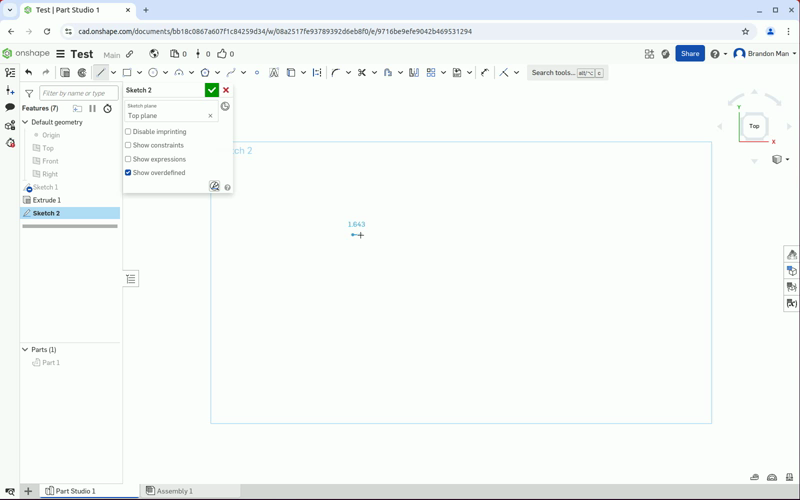
key_up(shift)
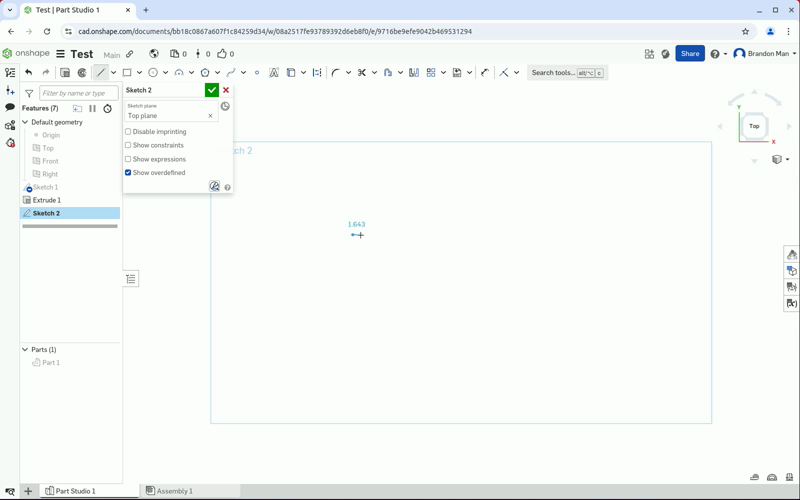
key_down(shift)
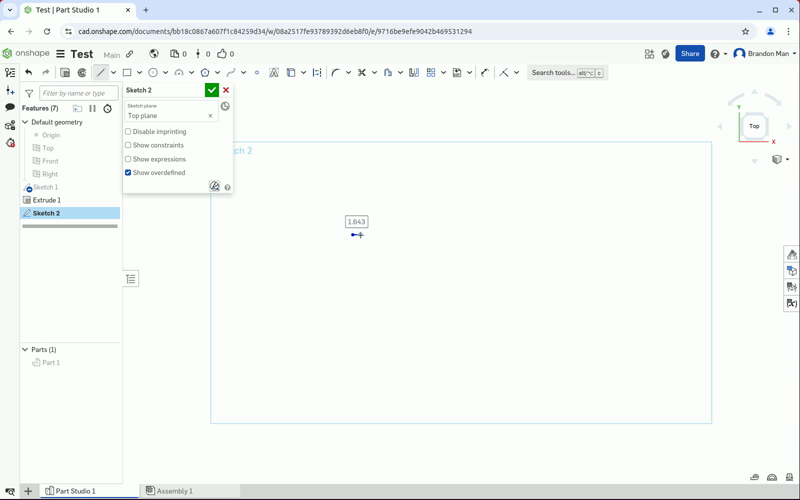
mouse_move(360, 170)
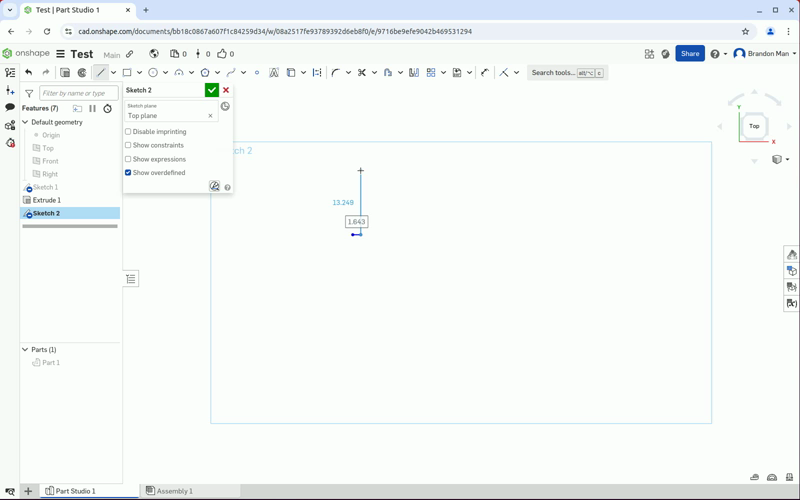
click(360, 170)
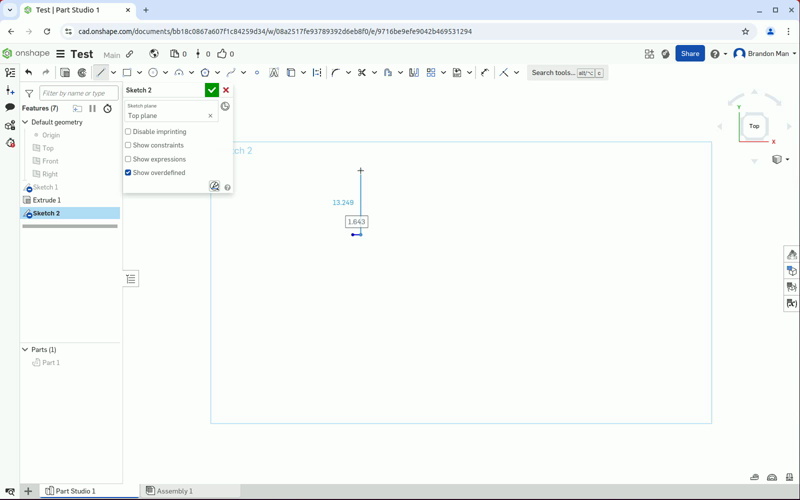
key_up(shift)
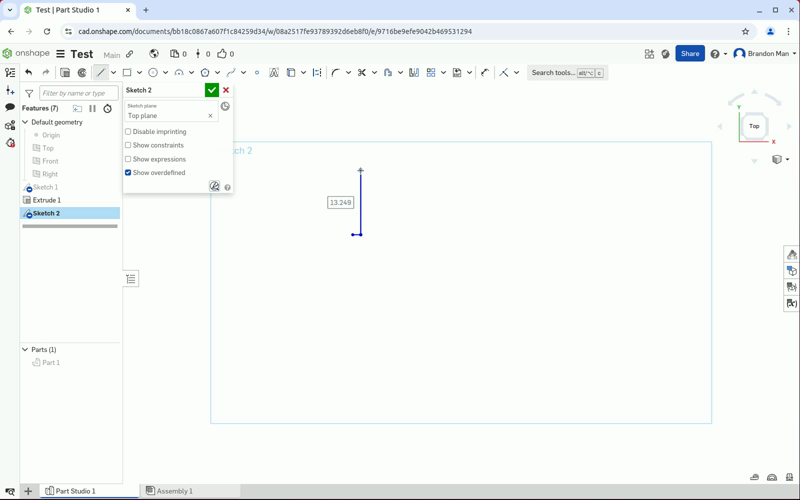
key_down(shift)
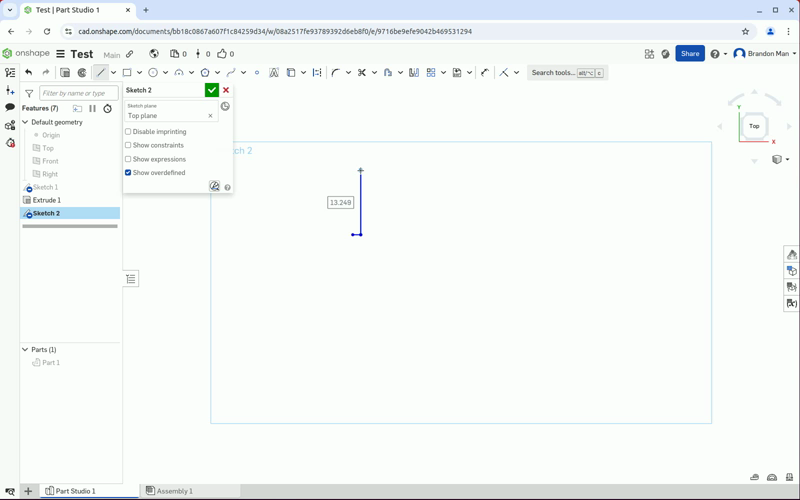
mouse_move(390, 170)
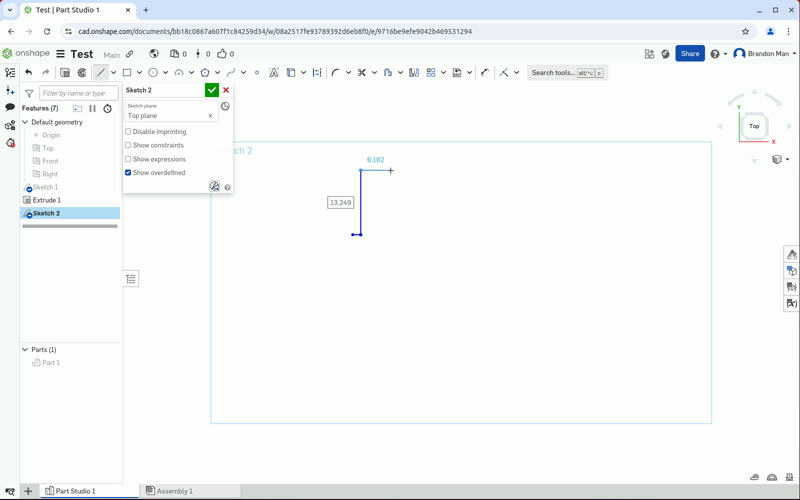
mouse_move(352, 170)
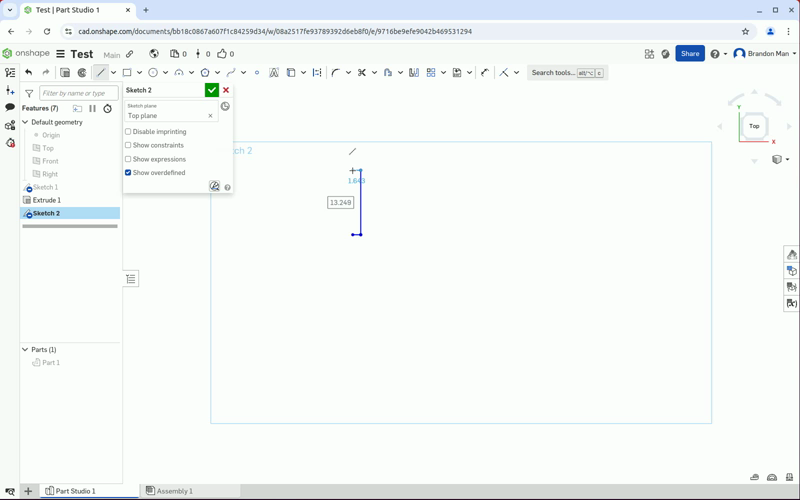
click(352, 170)
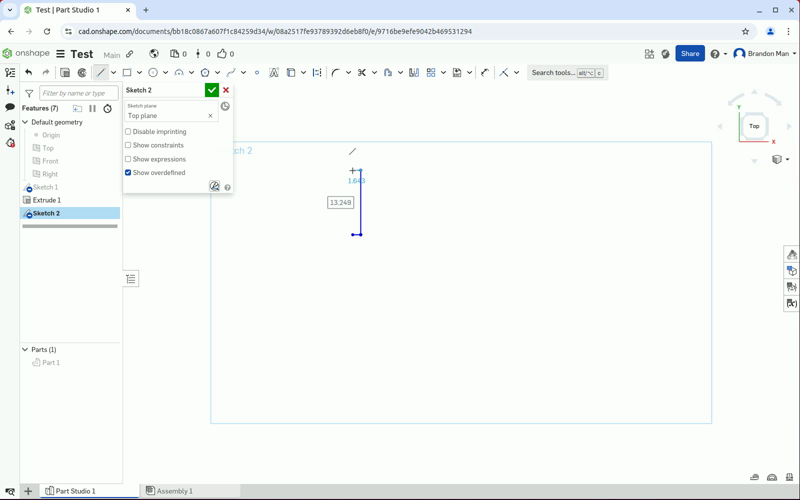
key_up(shift)
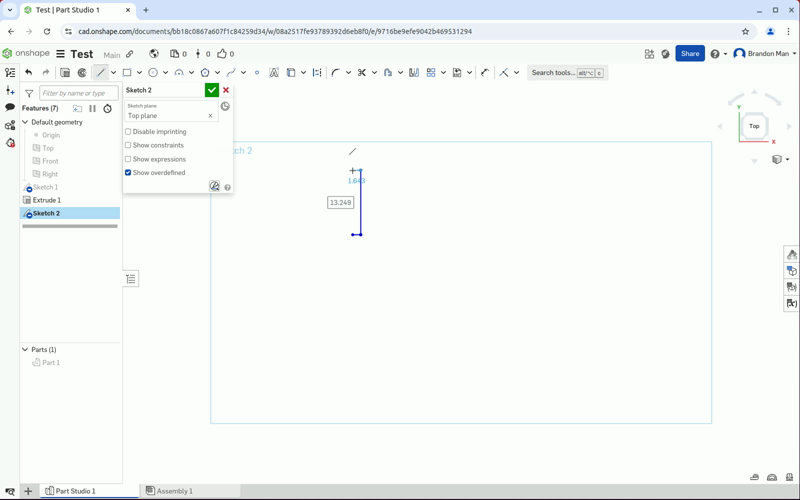
key_down(shift)
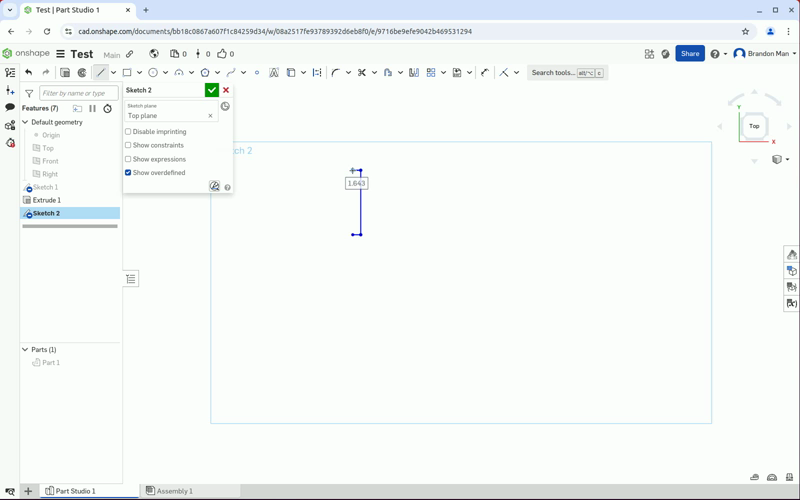
mouse_move(352, 234)
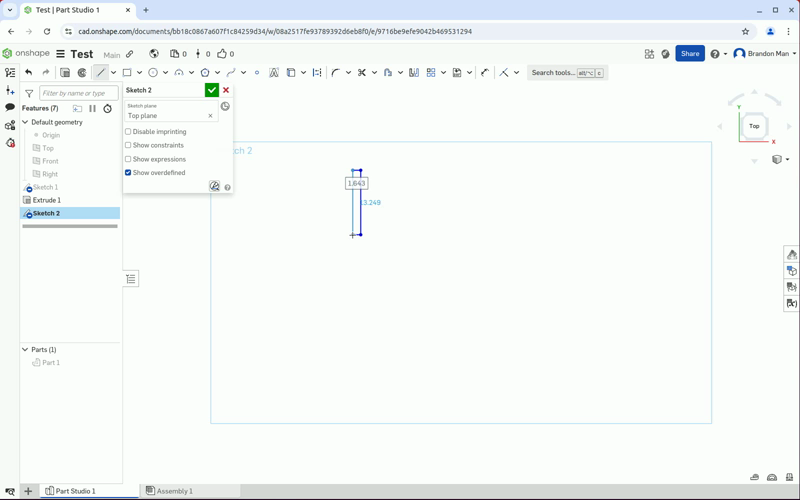
key_up(shift)
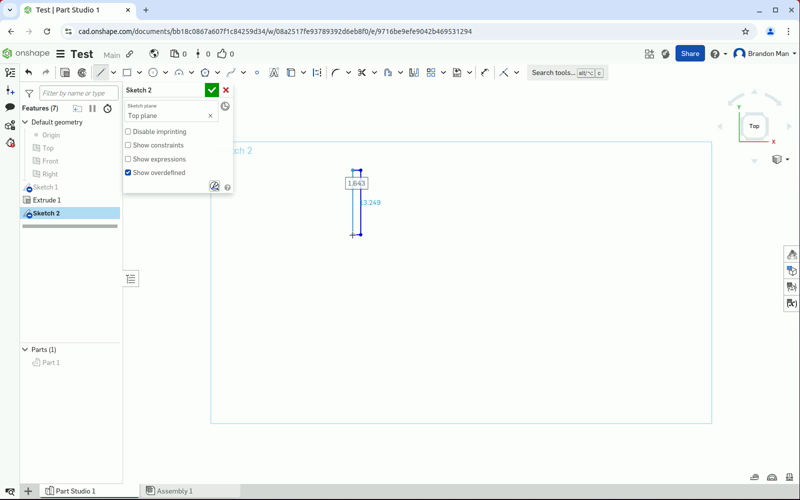
click(352, 234)
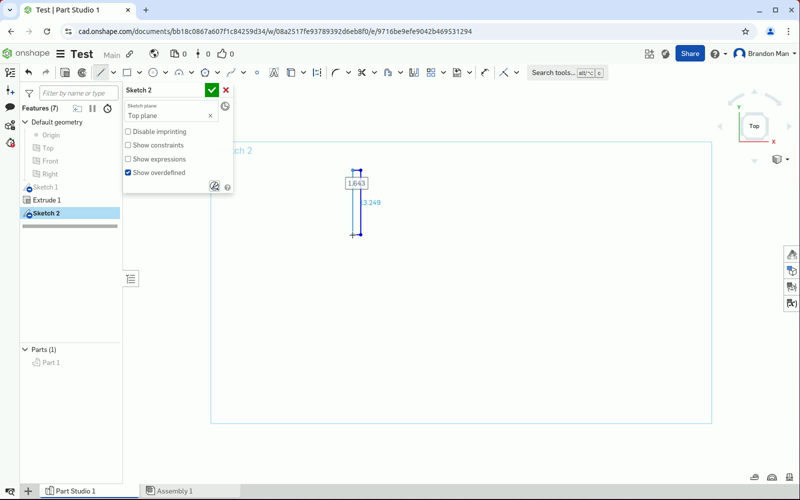
key(esc)
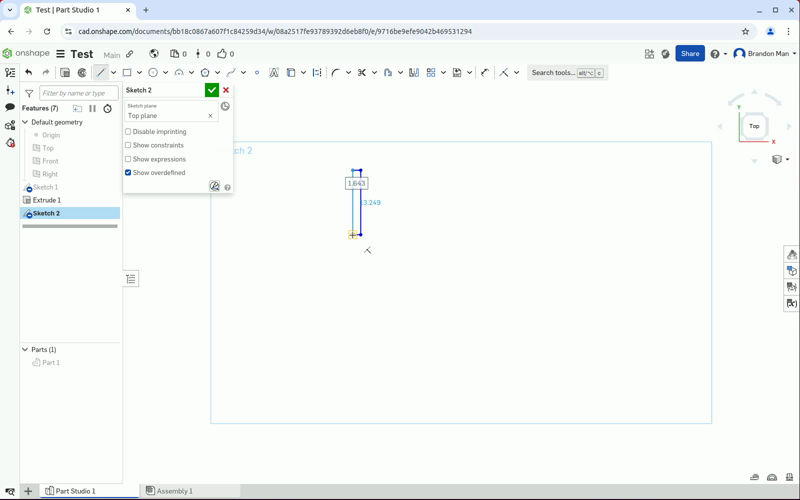
mouse_move(360, 190)
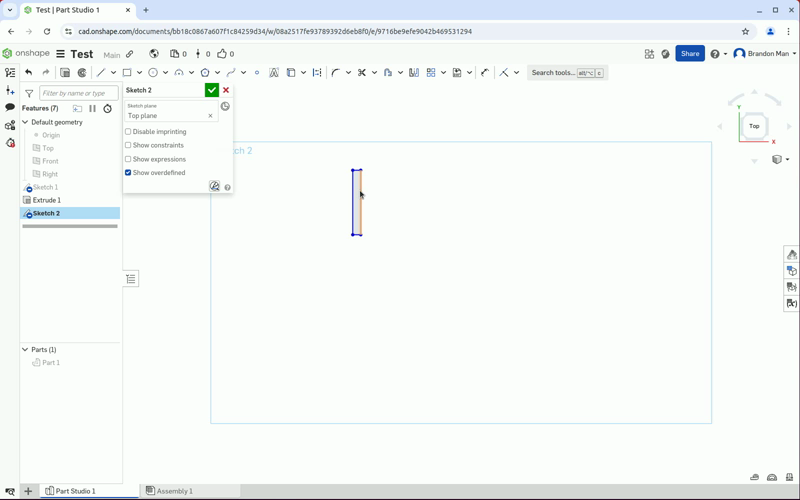
scroll(6)
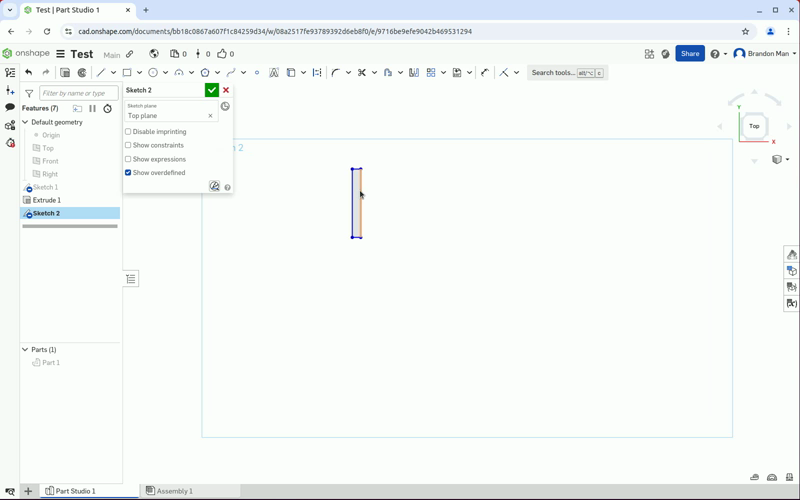
scroll(6)
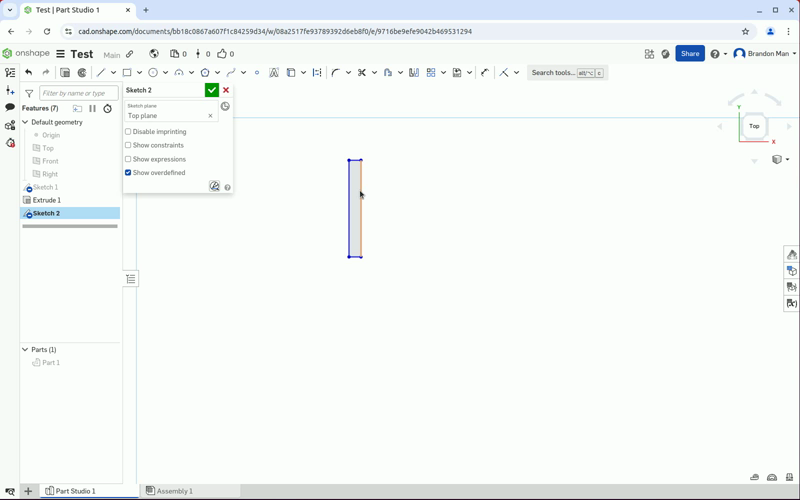
scroll(6)
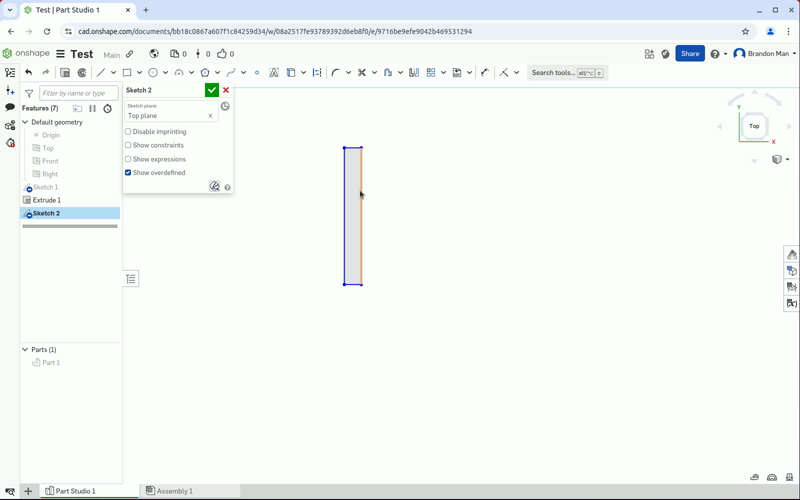
scroll(6)
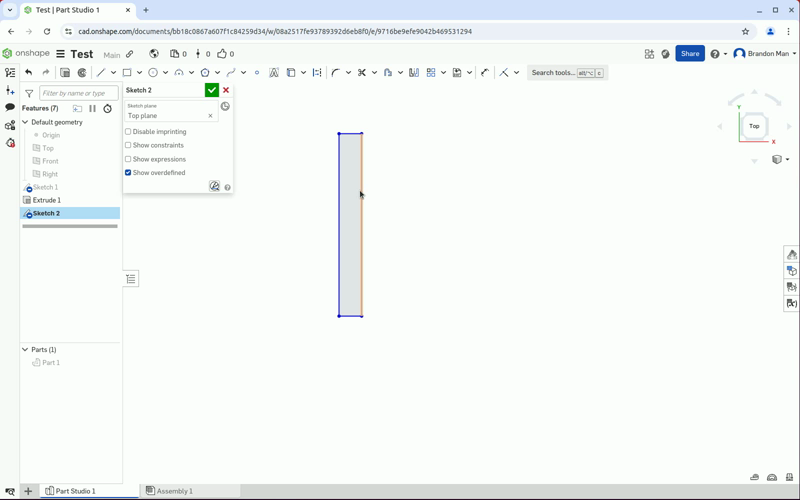
scroll(6)
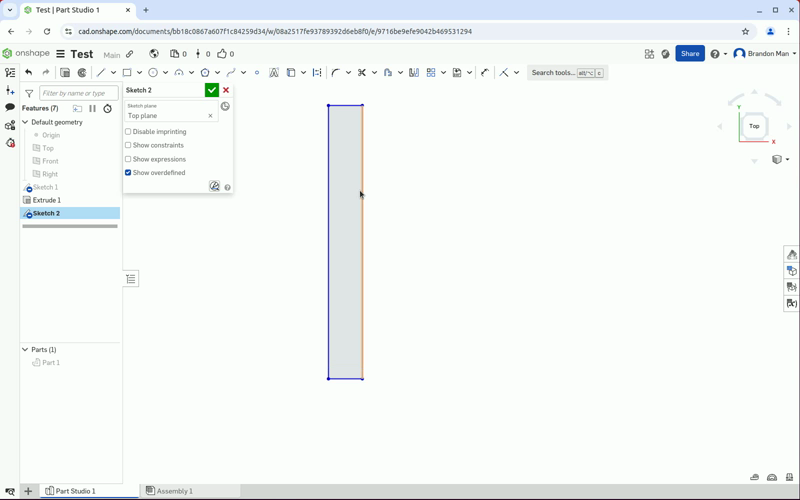
scroll(6)
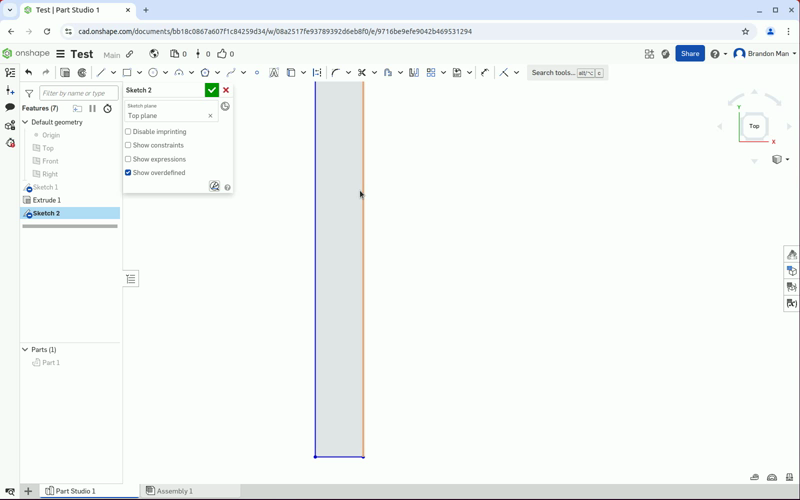
scroll(6)
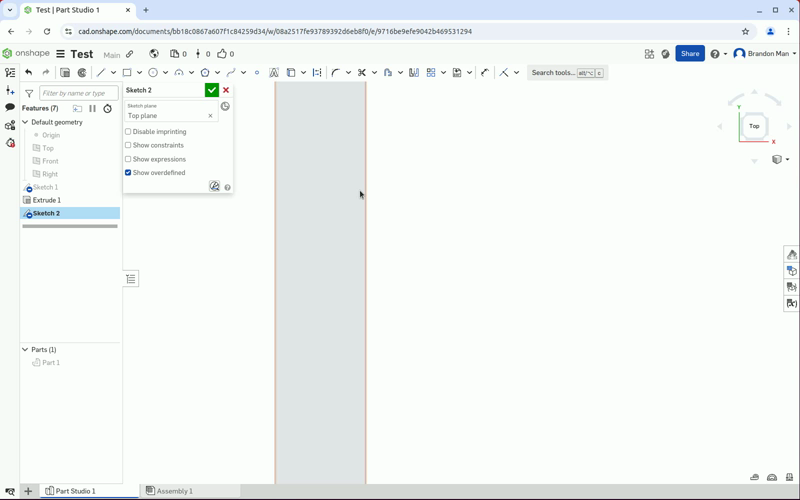
click(360, 190)
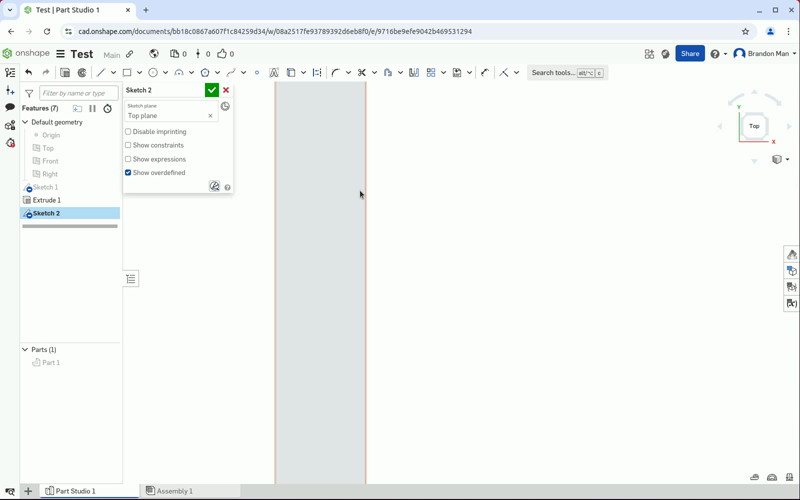
scroll(-6)
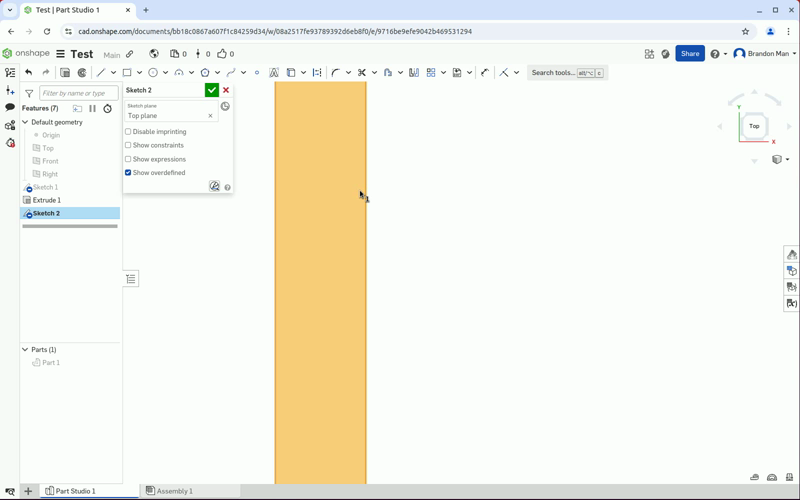
scroll(-6)
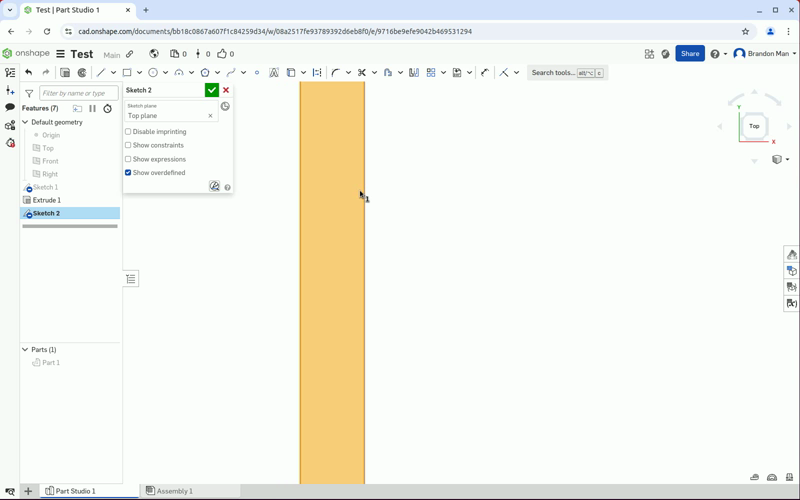
scroll(-6)
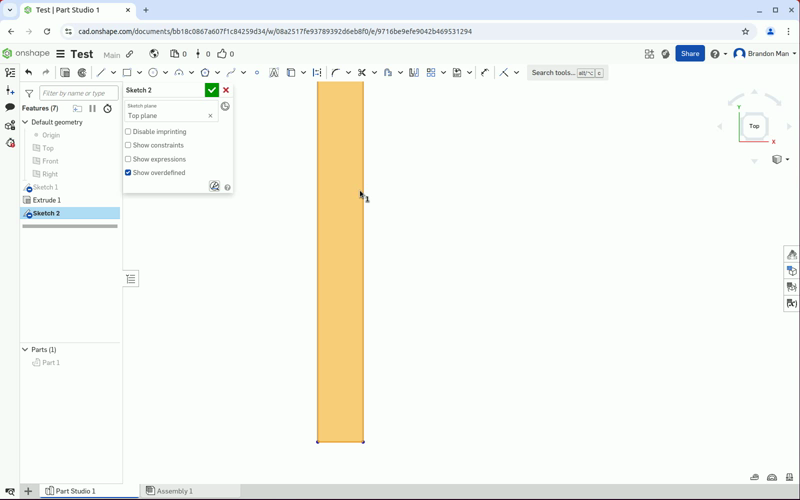
scroll(-6)
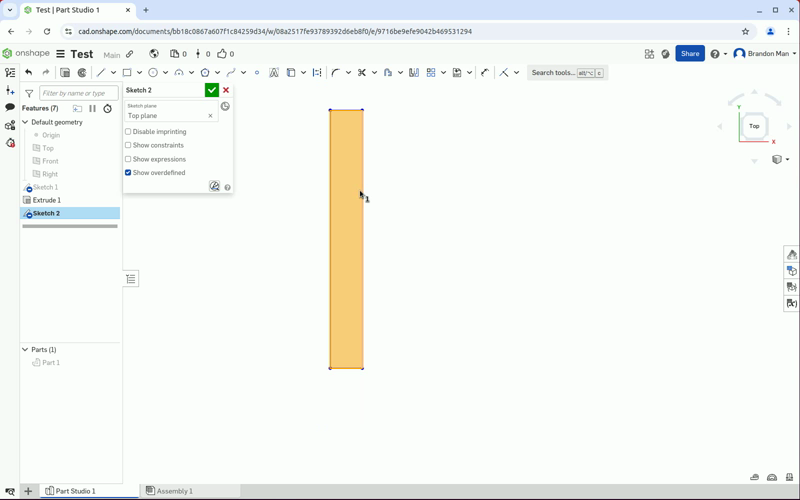
scroll(-6)
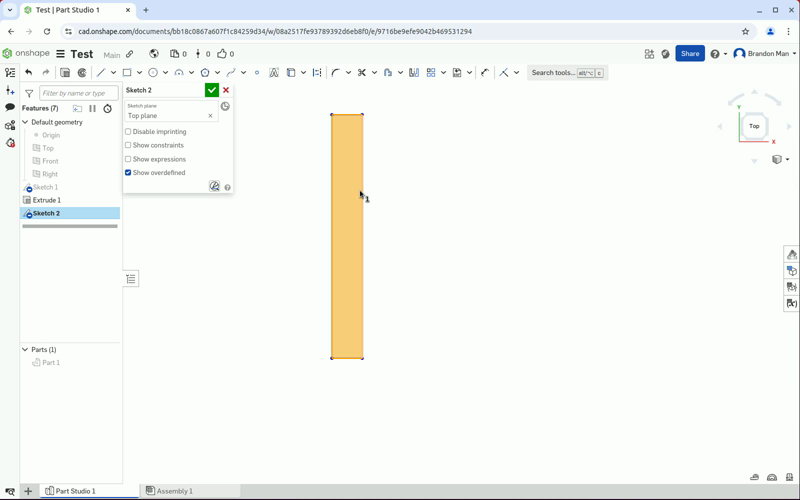
scroll(-6)
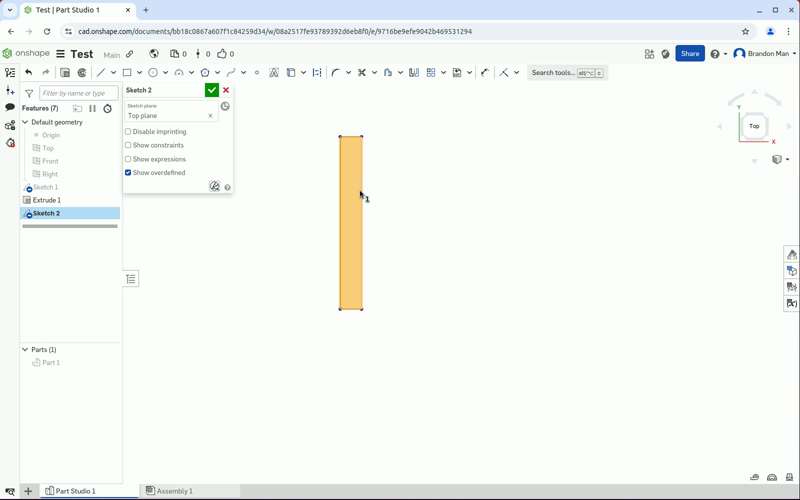
scroll(-6)
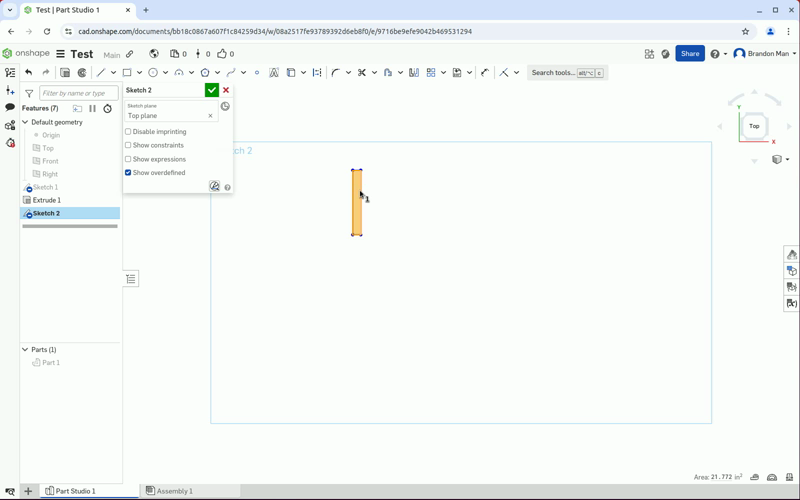
mouse_move(73, 352)
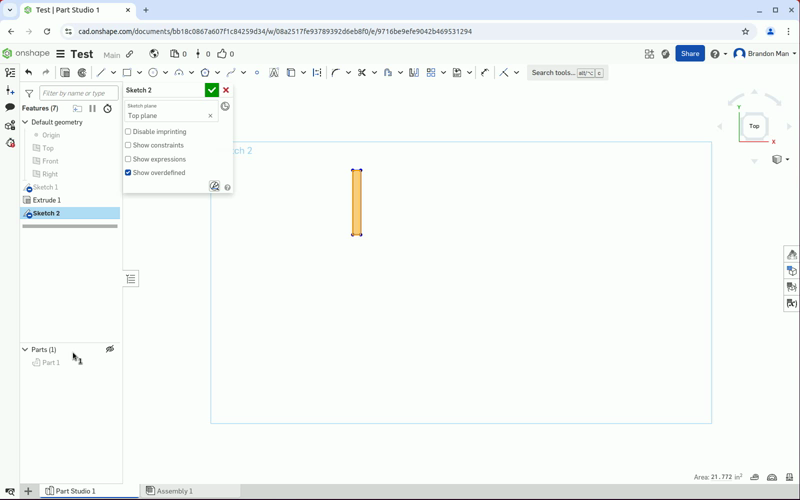
key(shift+y)
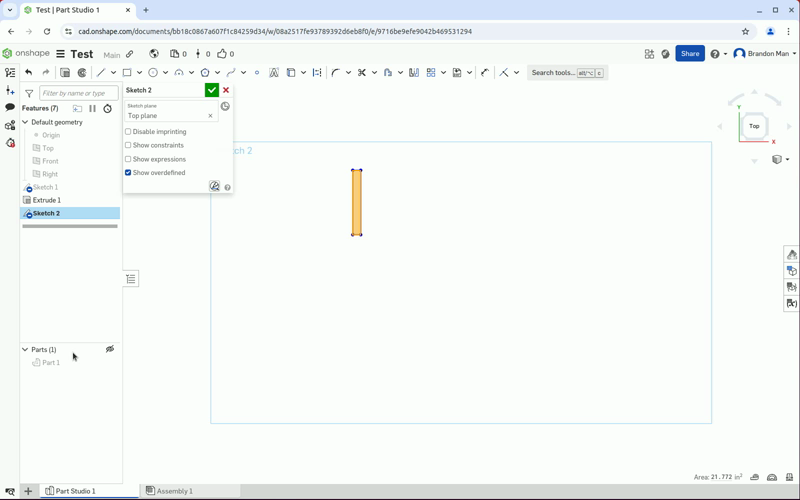
key(shift+e)
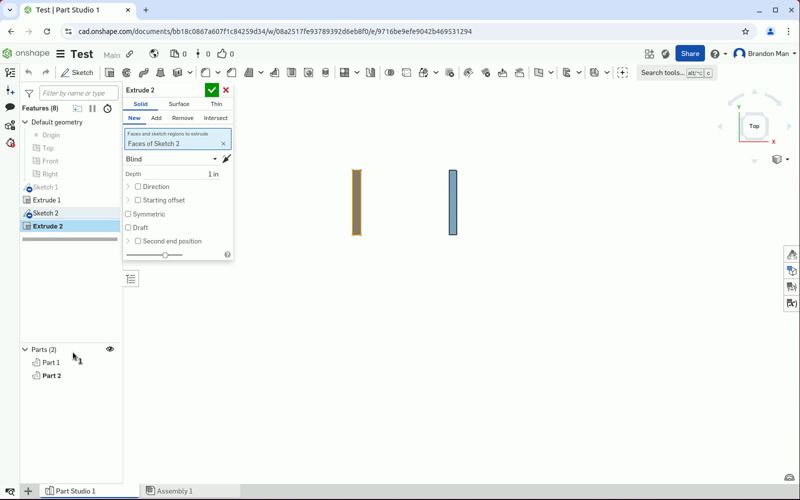
mouse_move(143, 106)
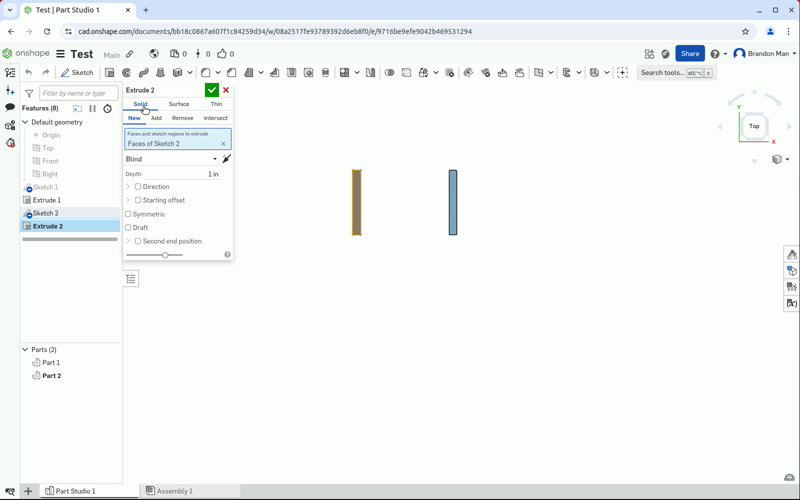
click(143, 106)
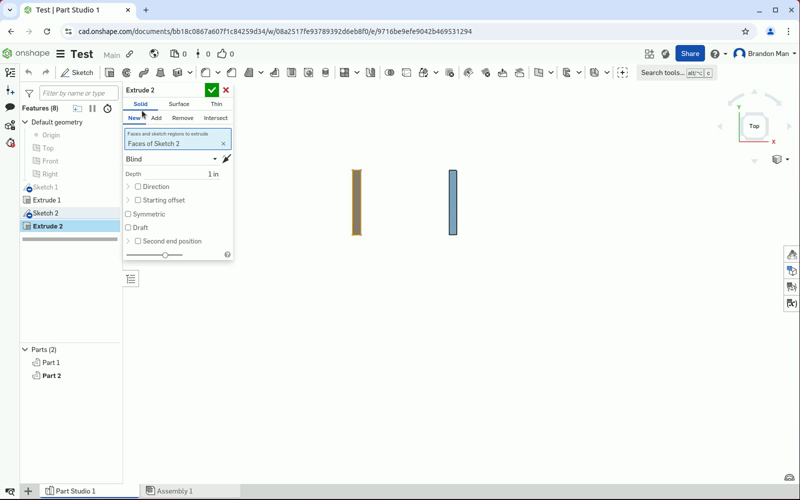
mouse_move(137, 120)
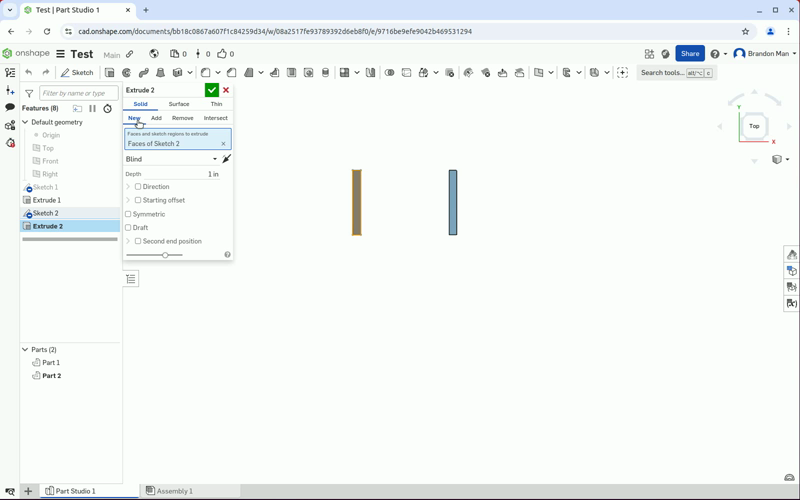
click(137, 120)
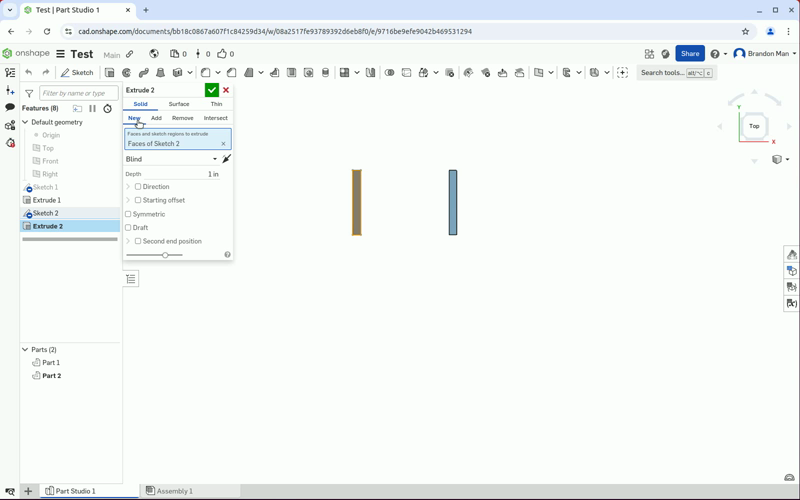
key(tab, 4)
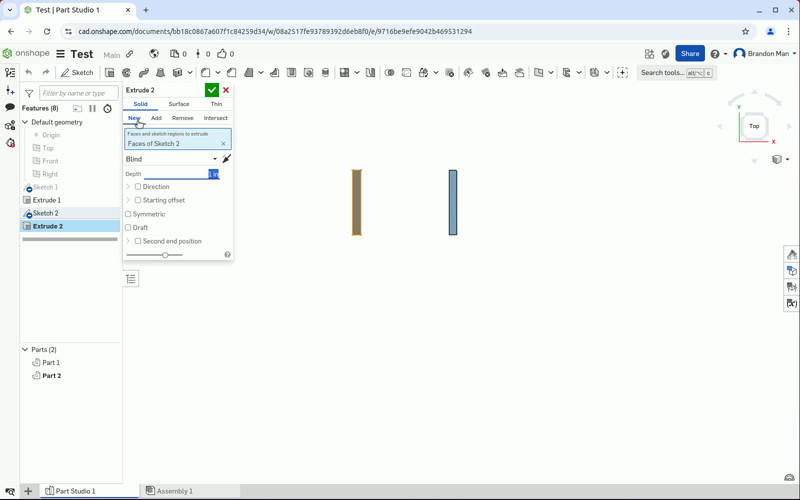
text(20.942)
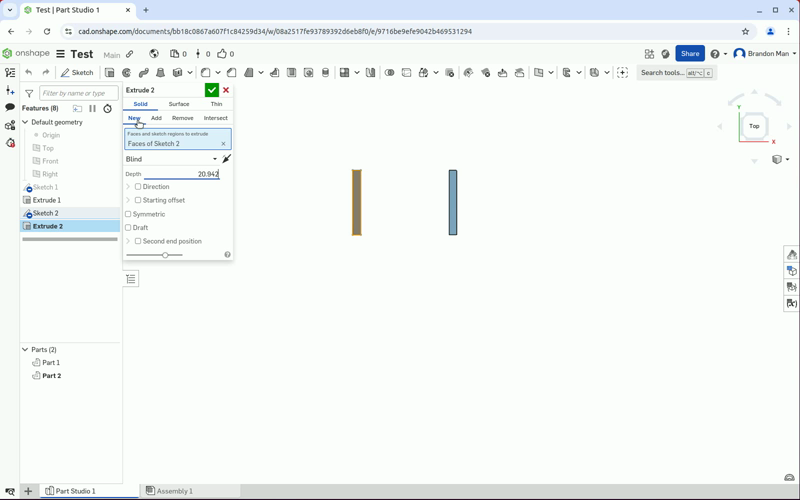
key(enter)
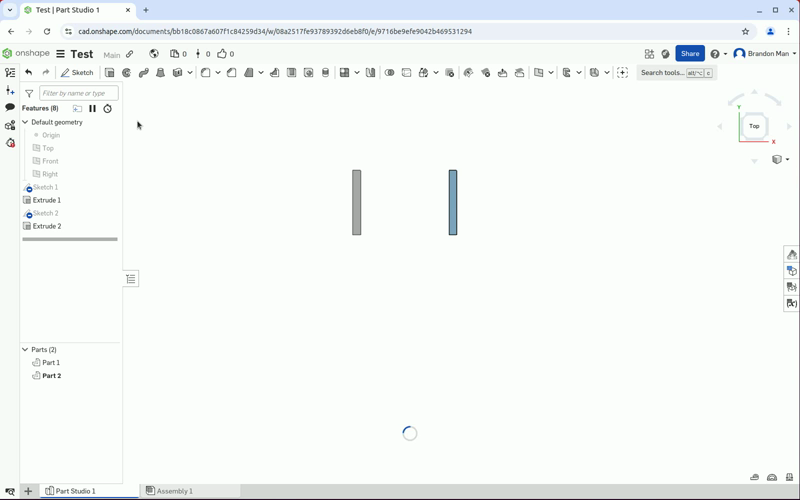
key(shift+h)
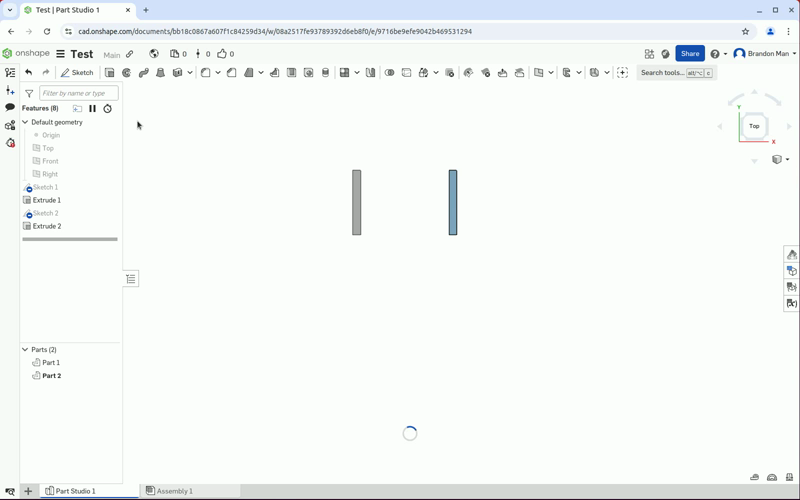
key(shift+h)
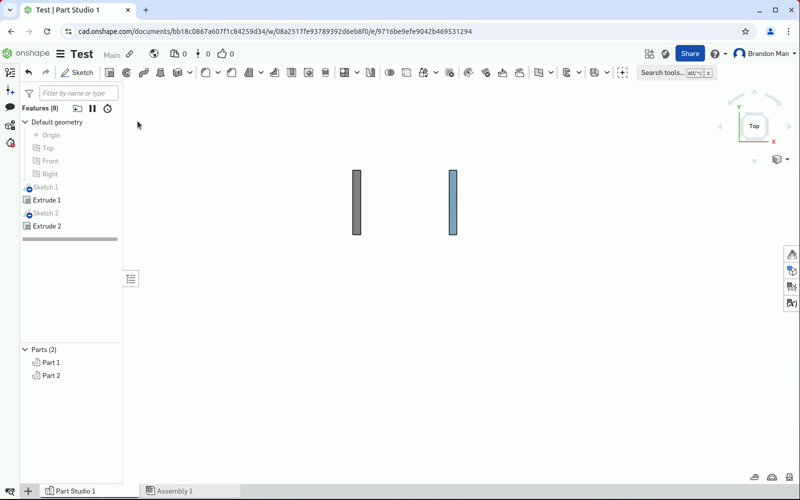
mouse_move(73, 189)
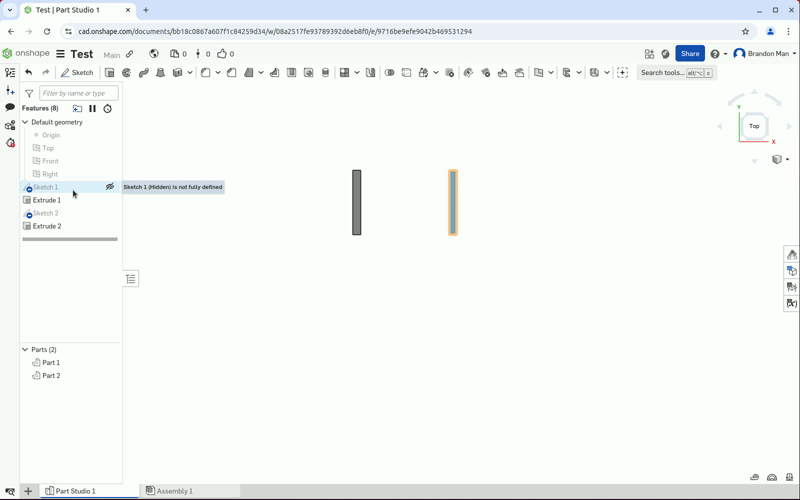
click(73, 189)
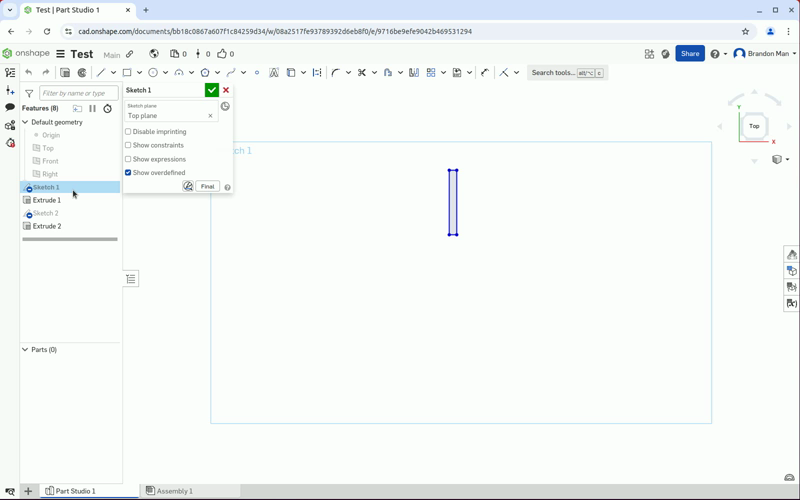
mouse_move(229, 92)
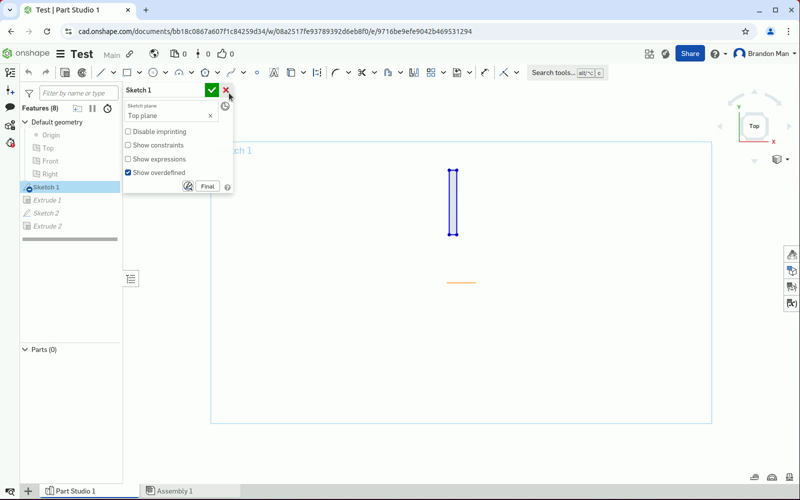
click(229, 92)
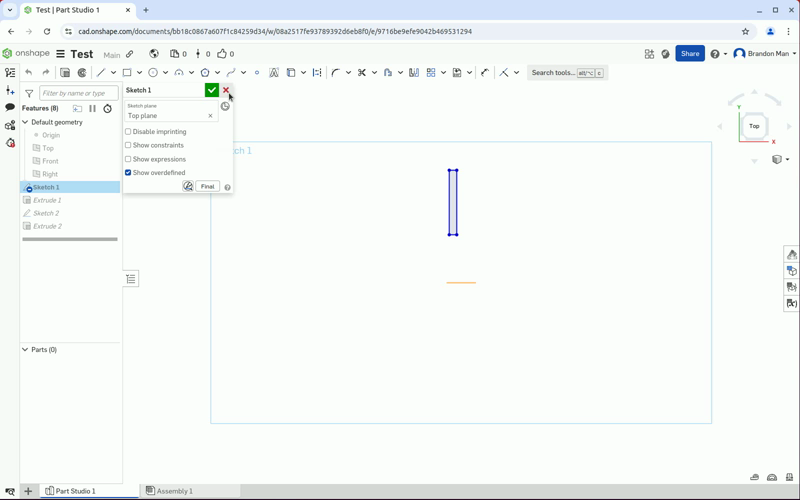
key(shift+s)
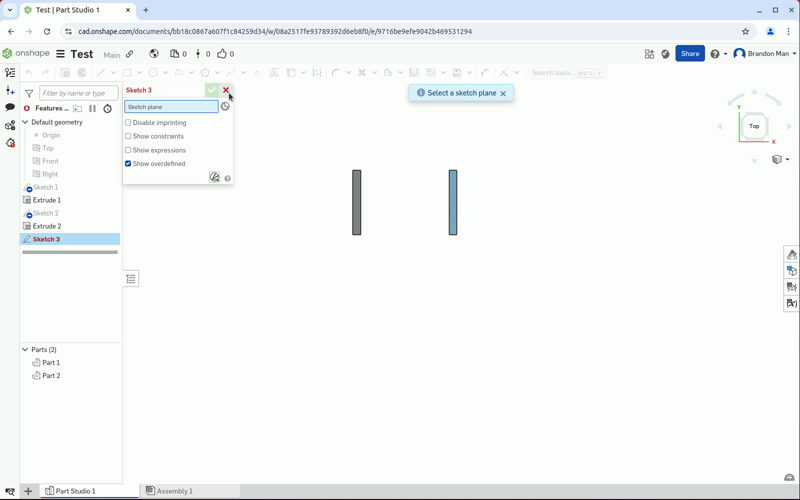
mouse_move(73, 150)
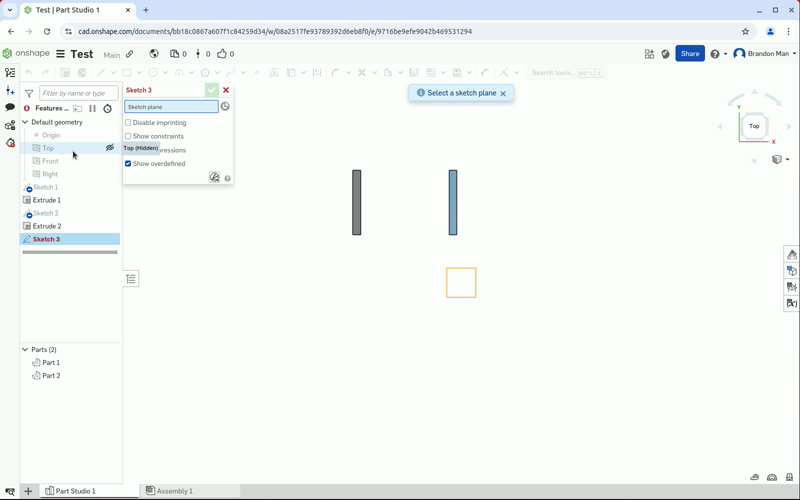
click(73, 150)
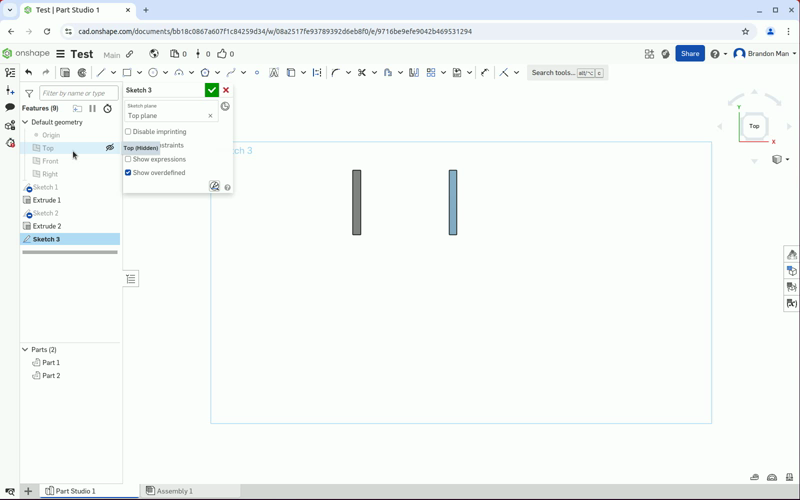
mouse_move(73, 352)
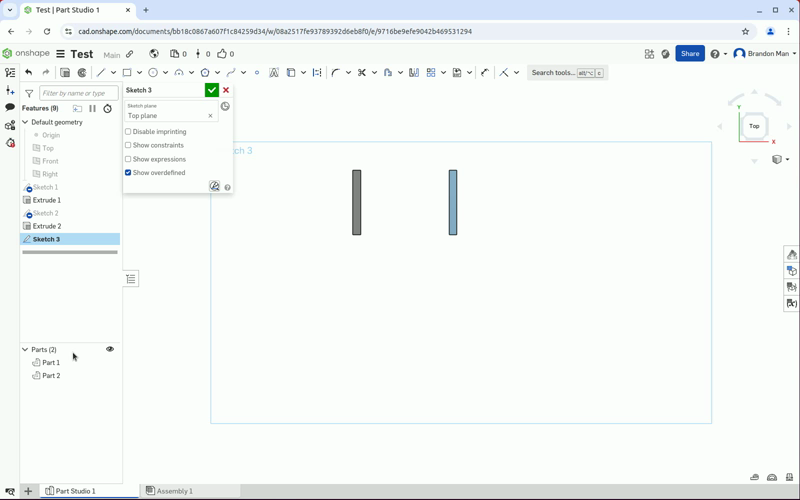
key(y)
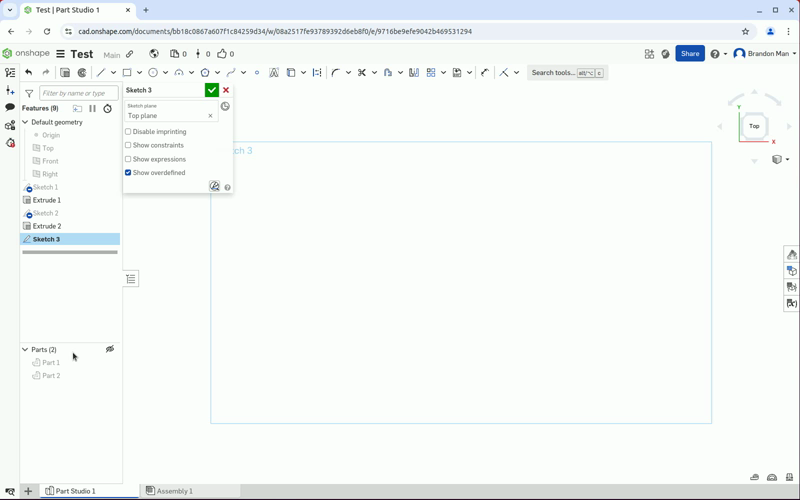
key(l)
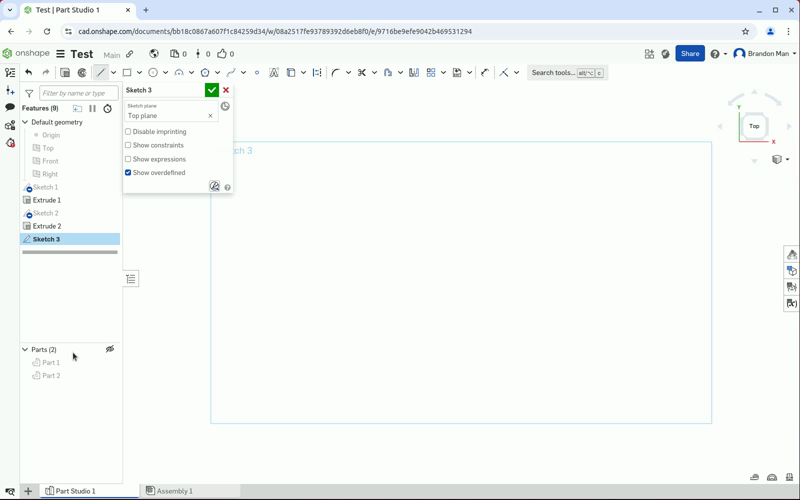
key_down(shift)
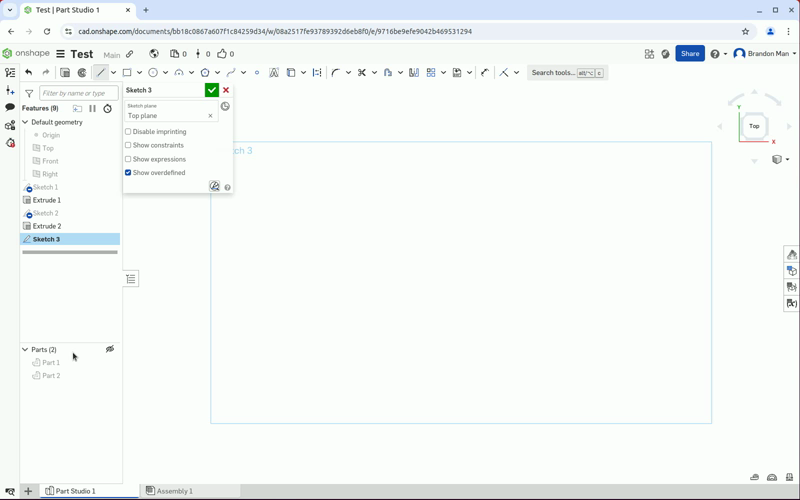
mouse_move(352, 306)
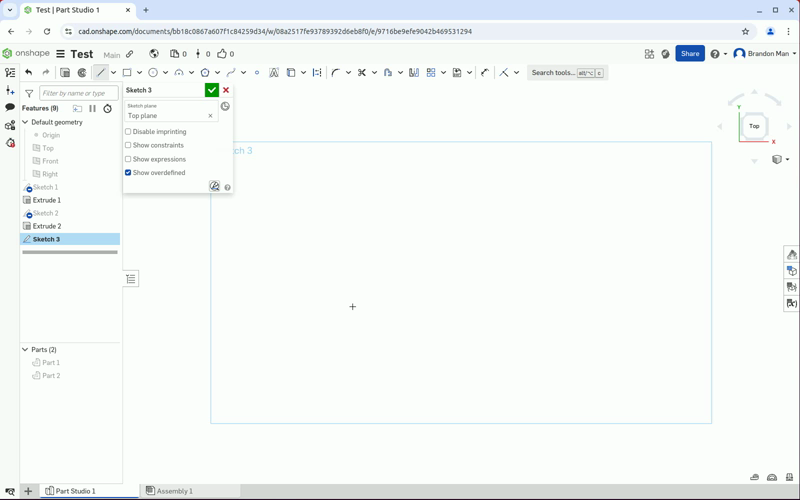
click(352, 306)
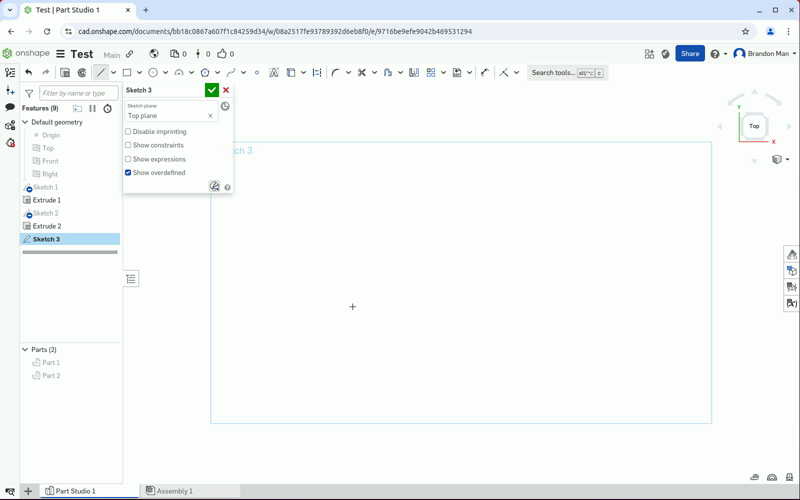
key_up(shift)
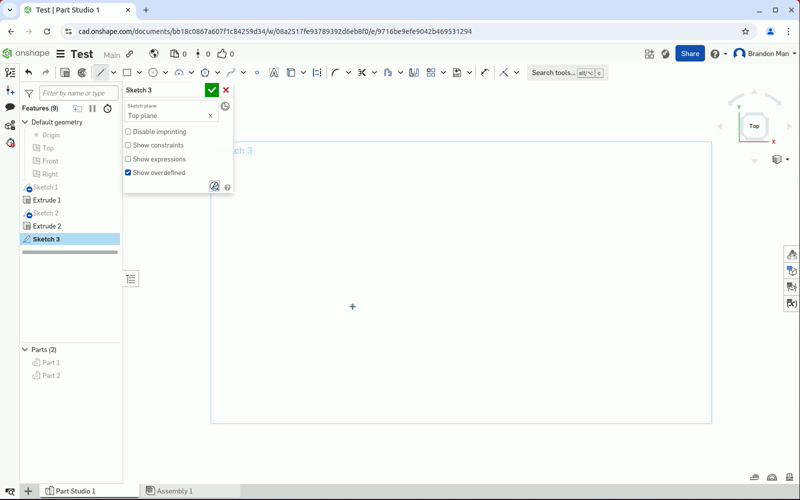
key_down(shift)
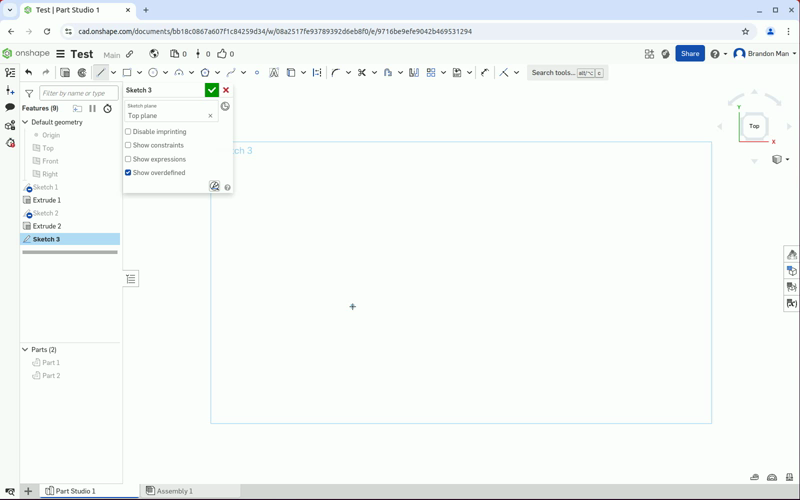
mouse_move(457, 306)
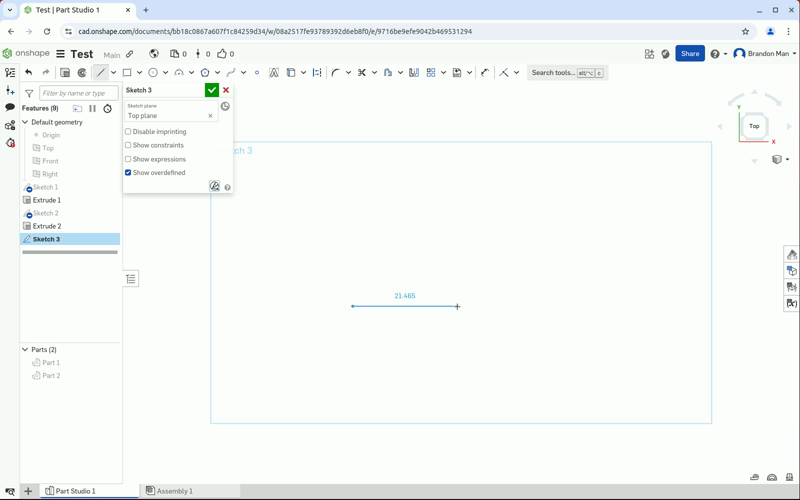
click(457, 306)
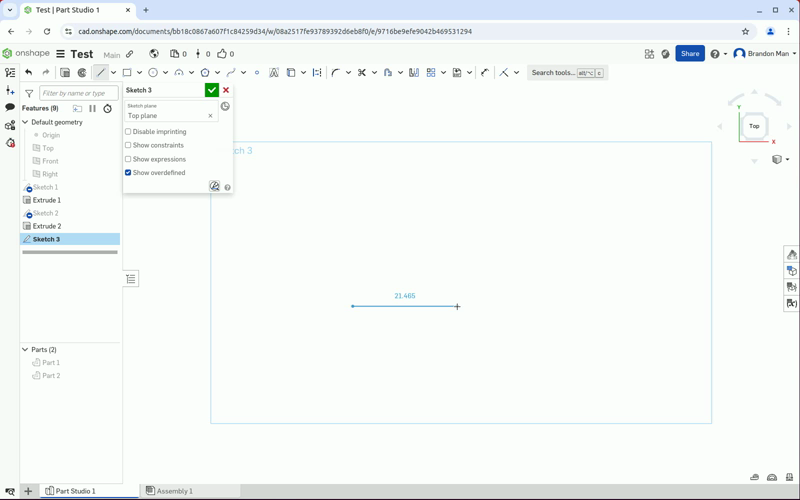
key_up(shift)
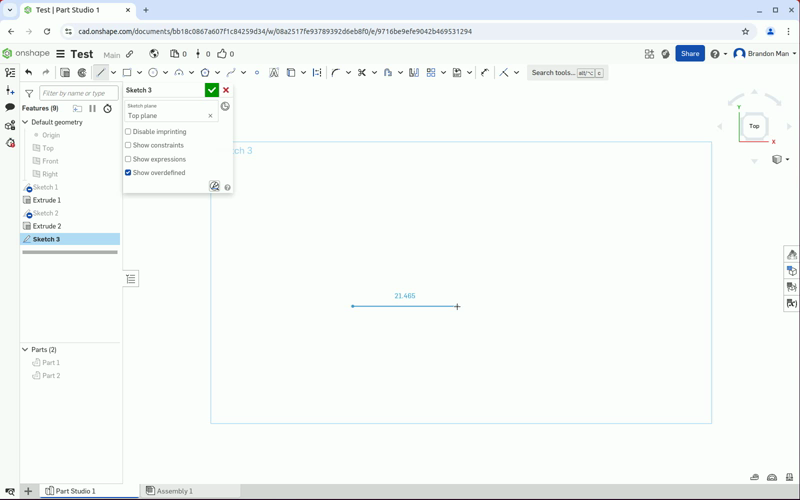
key_down(shift)
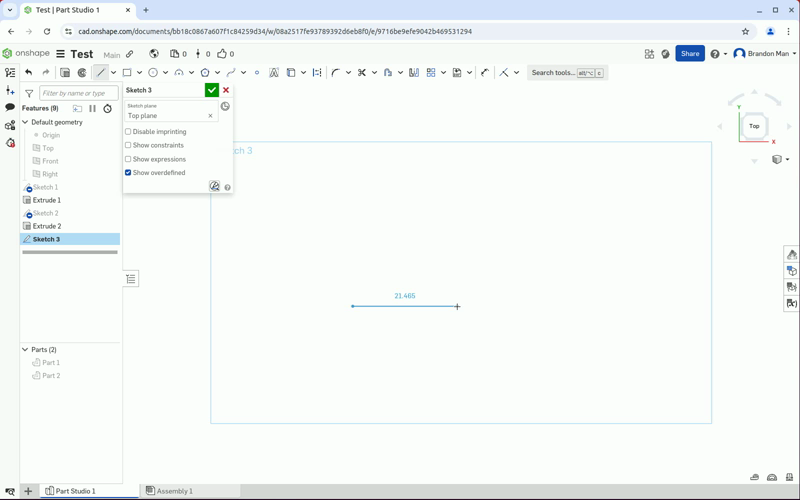
mouse_move(457, 233)
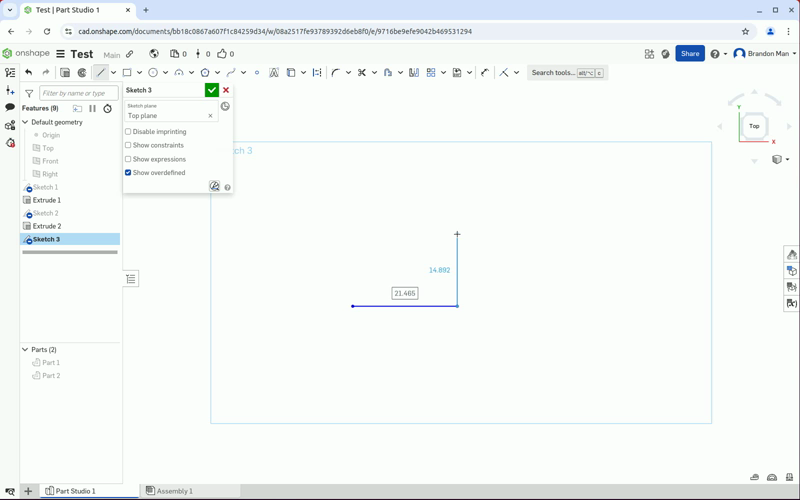
click(457, 233)
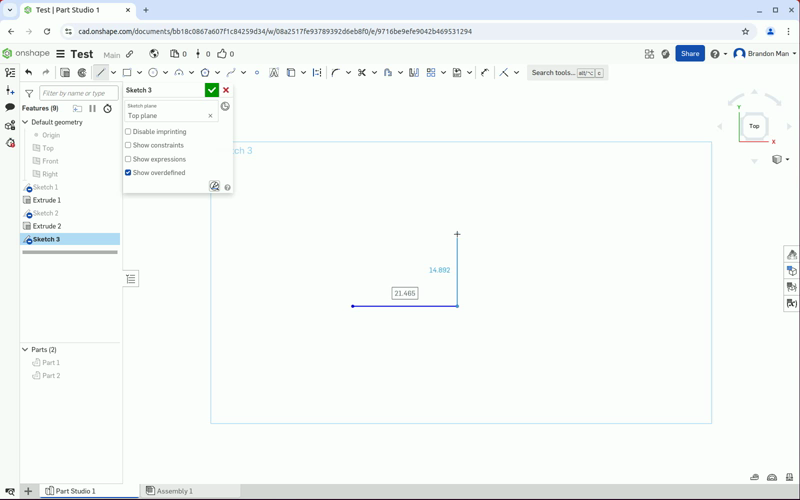
key_up(shift)
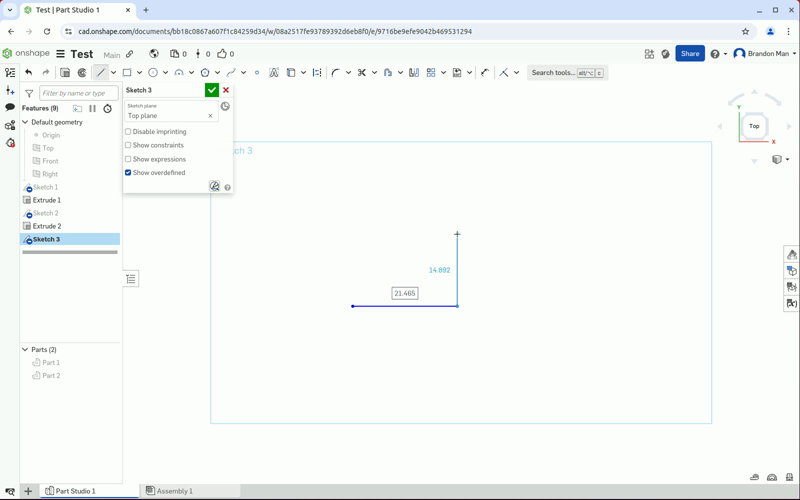
key_down(shift)
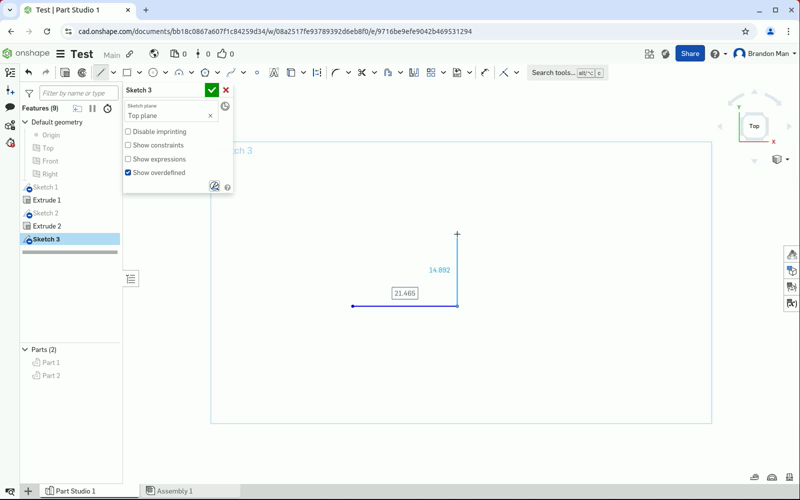
mouse_move(487, 233)
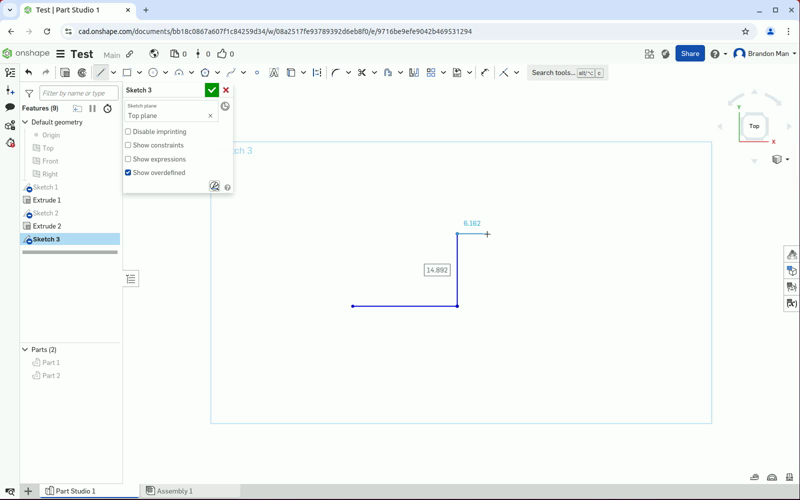
mouse_move(449, 233)
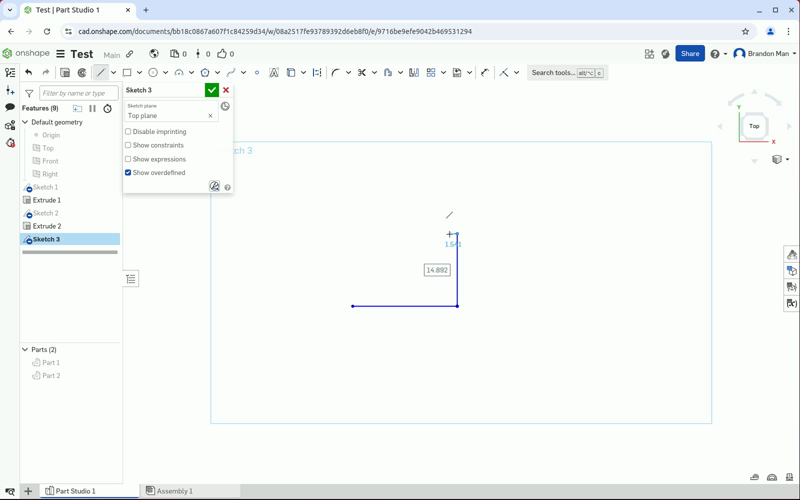
click(449, 233)
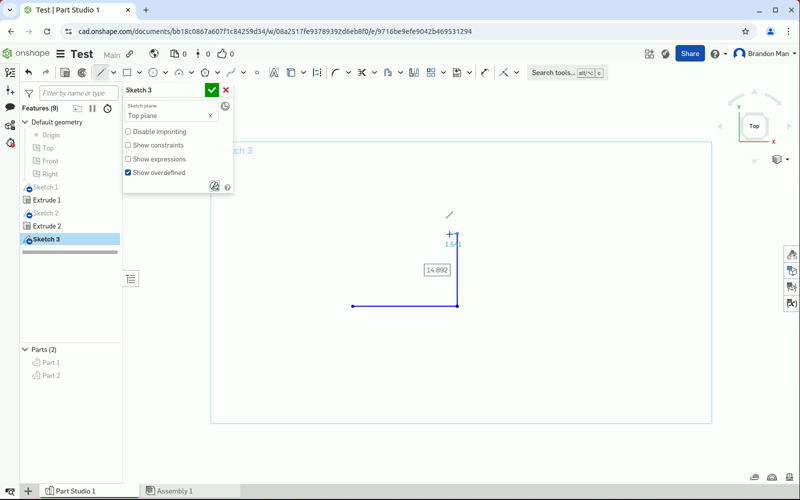
key_up(shift)
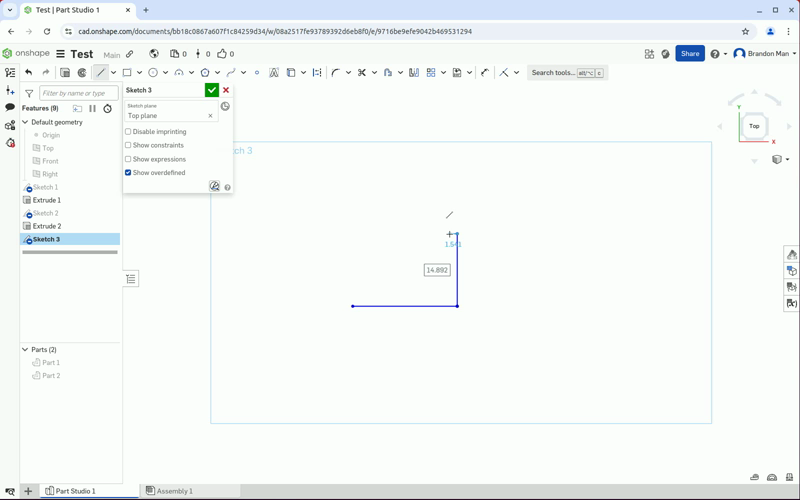
key_down(shift)
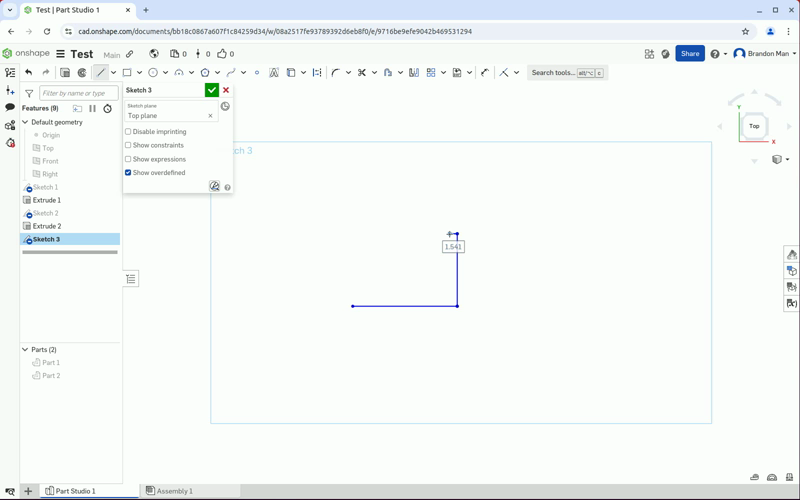
mouse_move(360, 233)
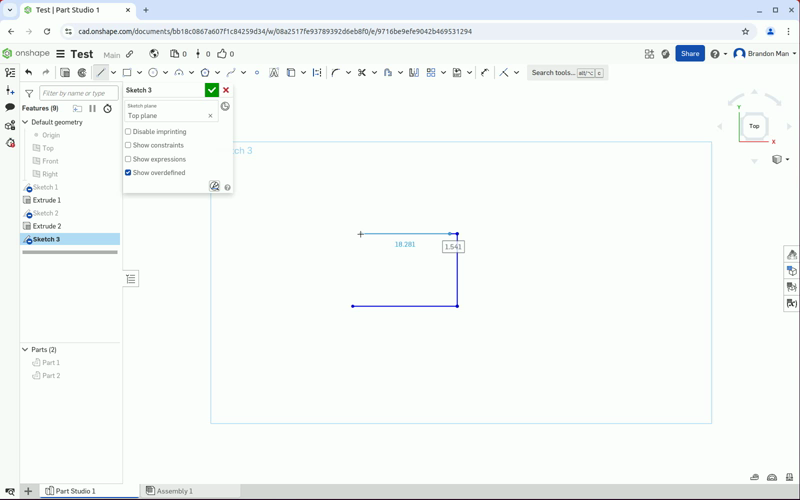
click(360, 233)
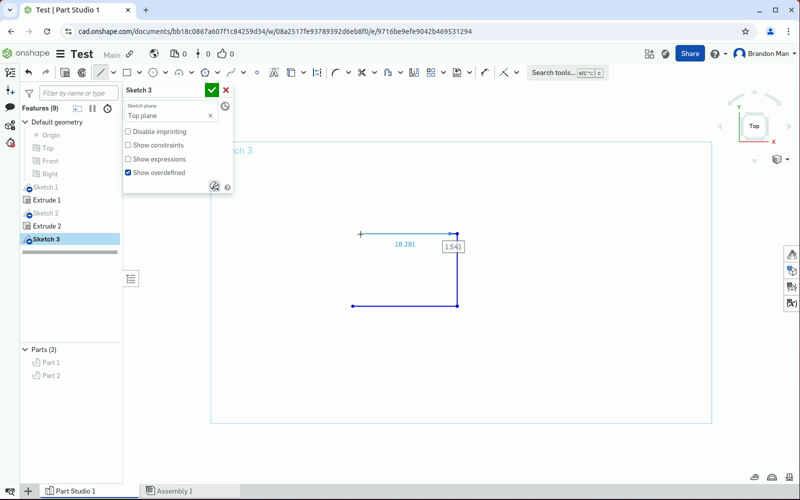
key_up(shift)
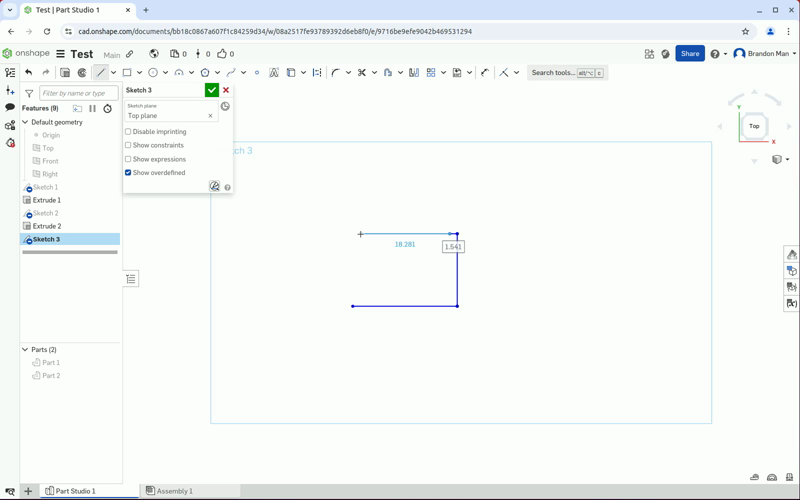
key_down(shift)
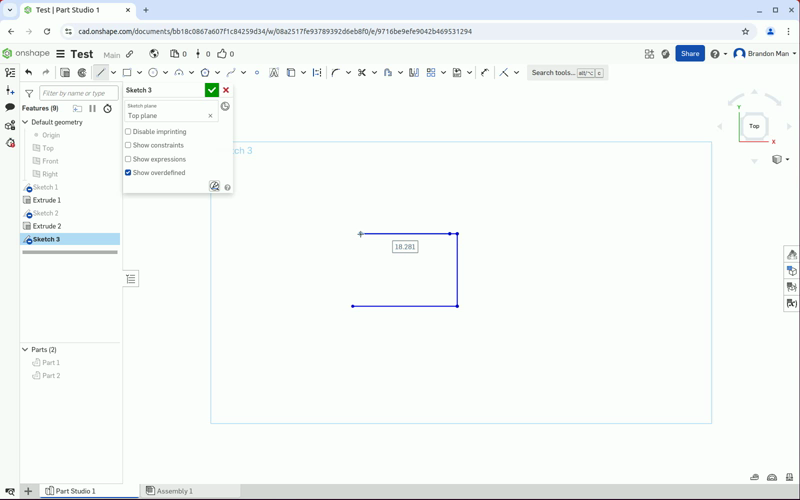
mouse_move(390, 233)
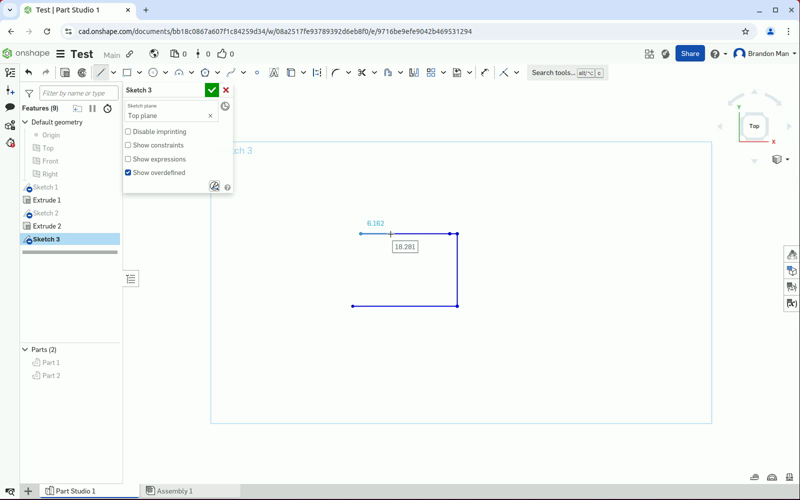
mouse_move(352, 233)
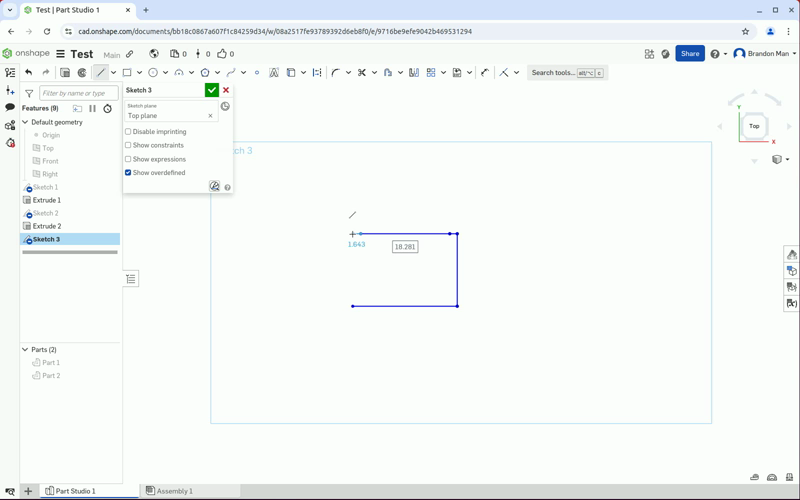
click(352, 233)
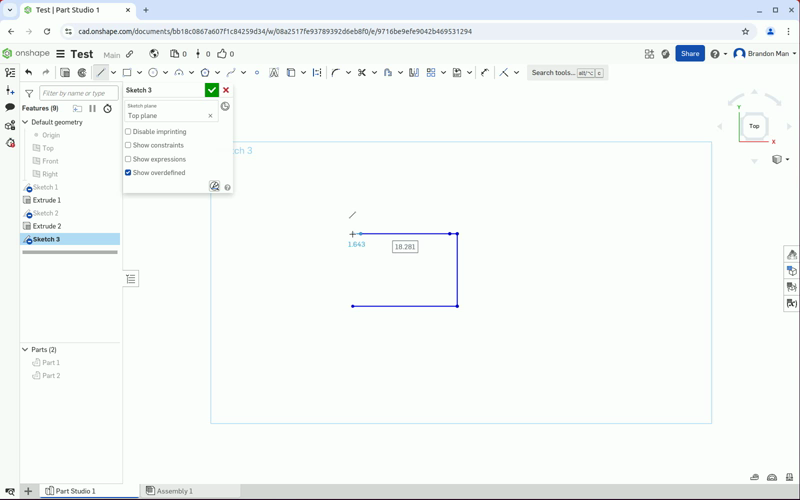
key_up(shift)
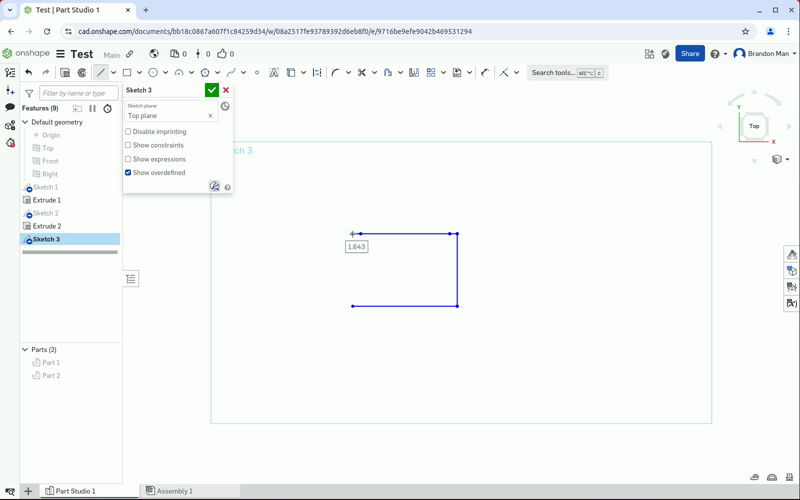
key_down(shift)
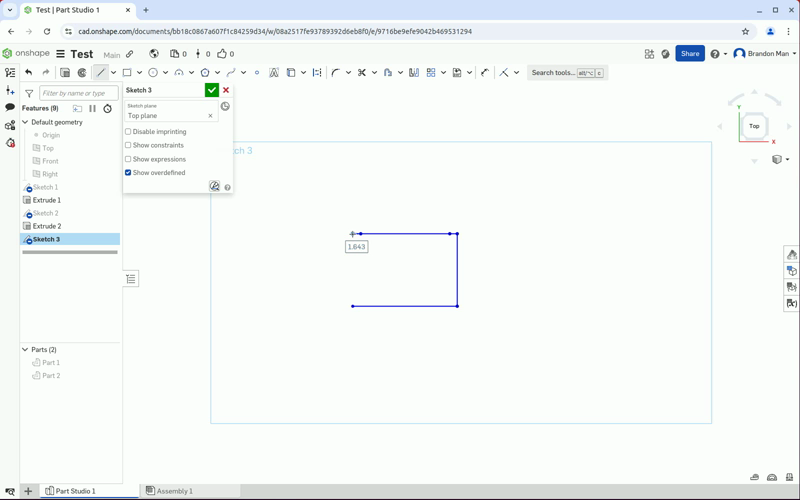
mouse_move(352, 306)
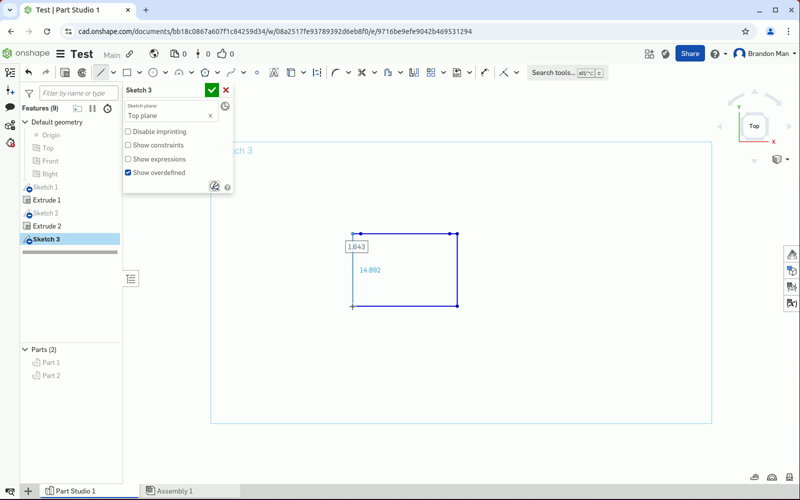
key_up(shift)
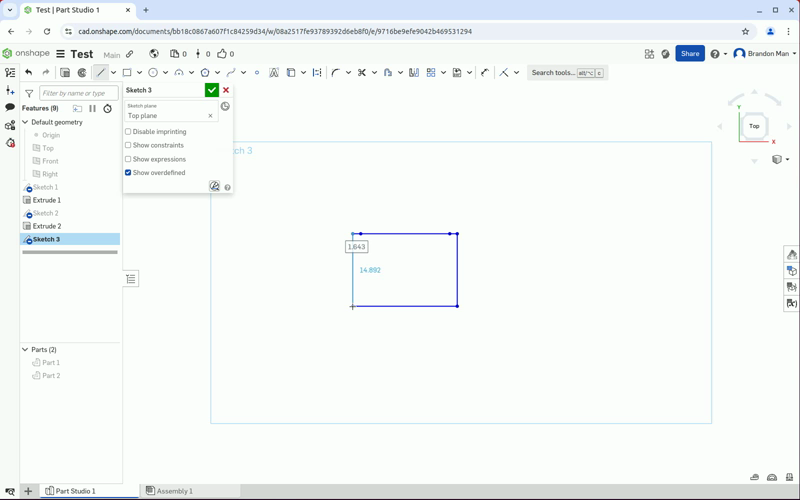
click(352, 306)
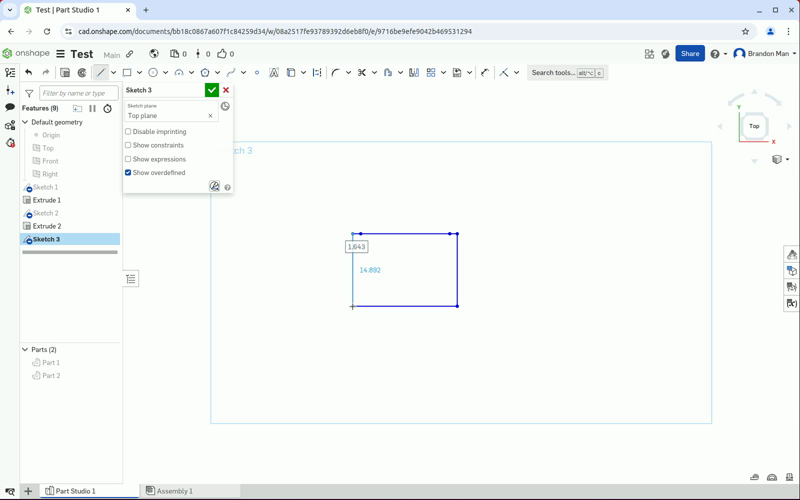
key(esc)
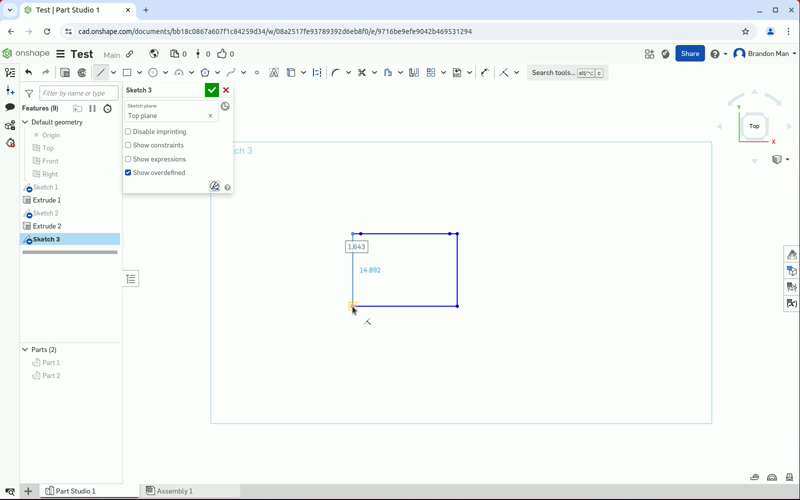
mouse_move(415, 251)
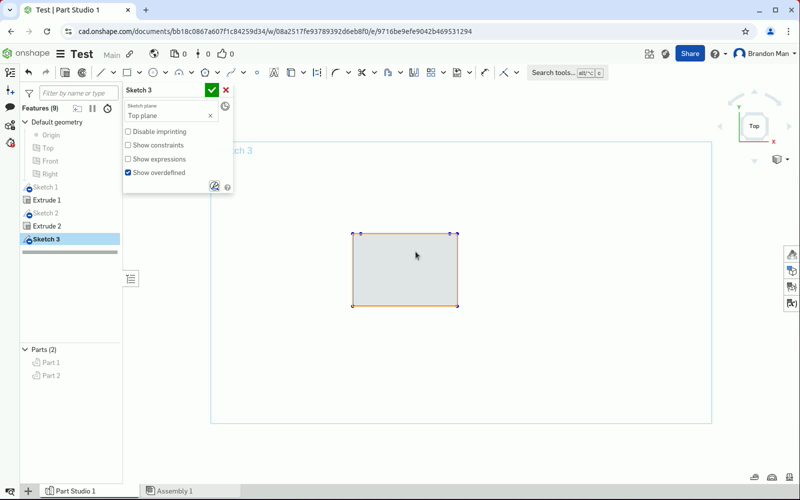
click(415, 251)
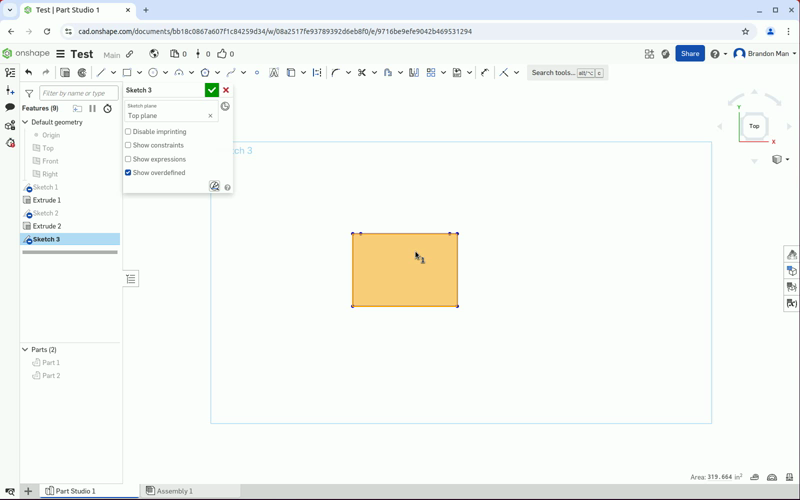
mouse_move(73, 352)
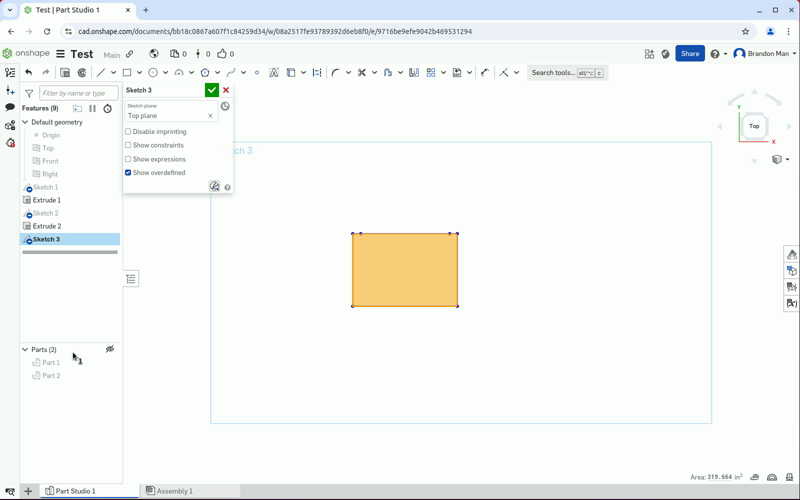
key(shift+y)
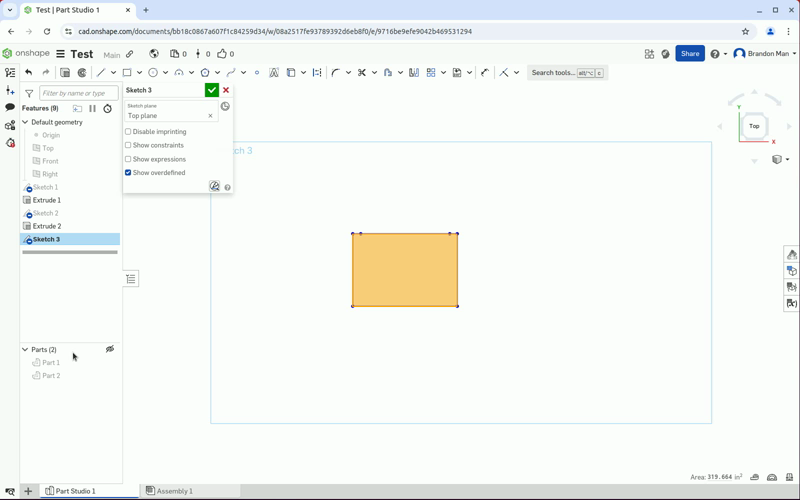
key(shift+e)
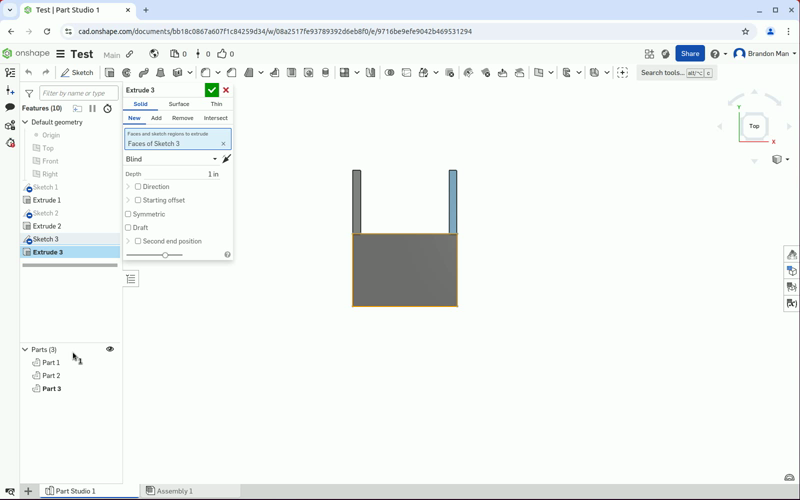
mouse_move(143, 106)
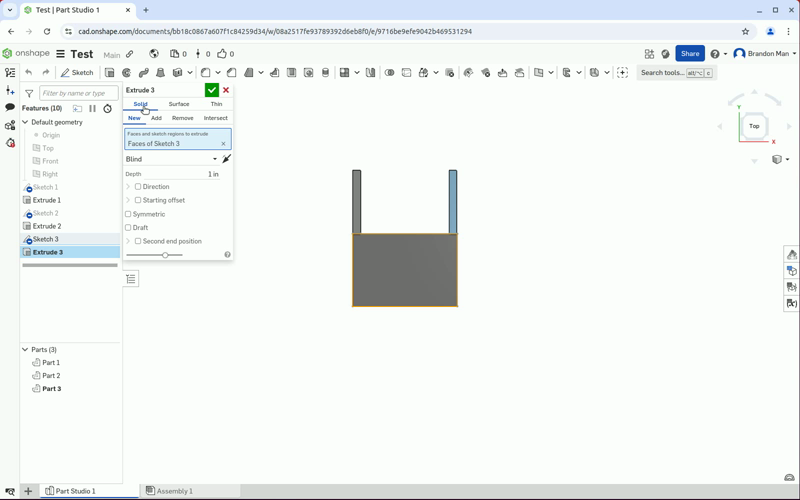
click(143, 106)
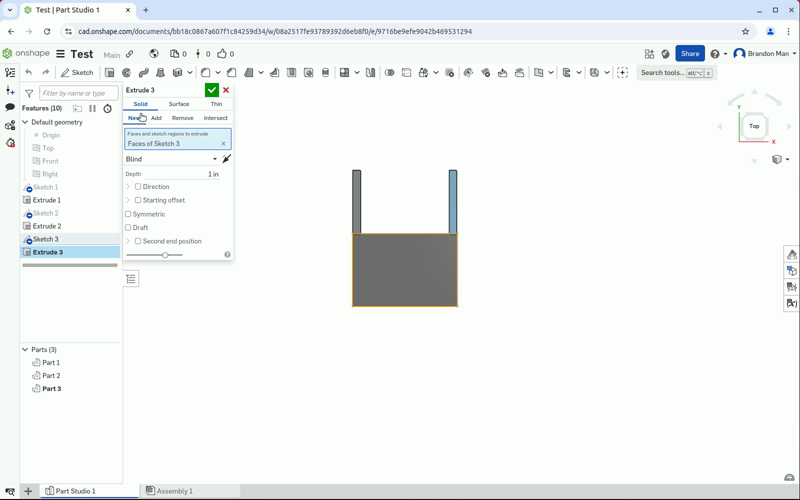
mouse_move(137, 120)
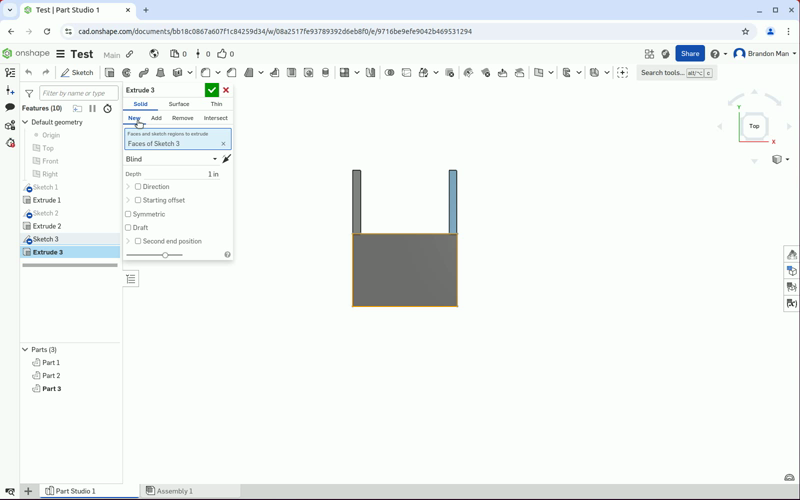
click(137, 120)
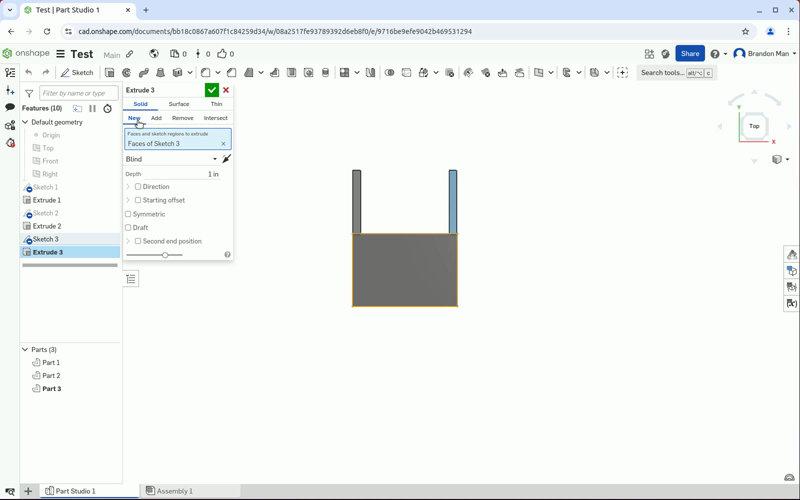
key(tab, 4)
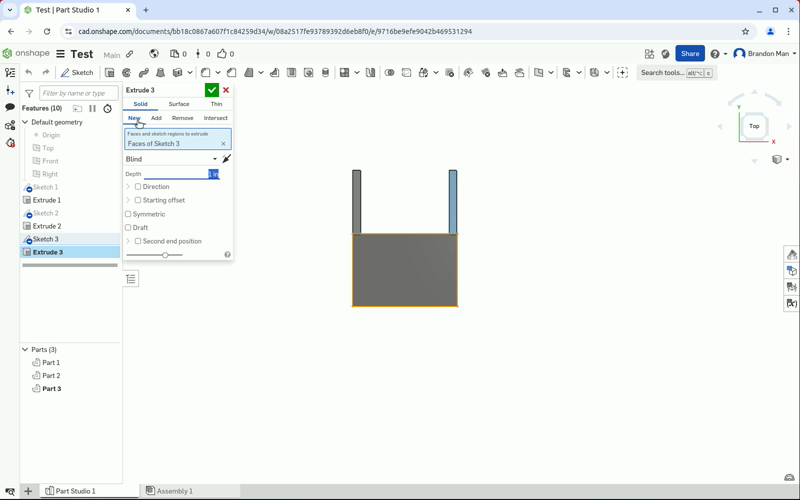
text(20.942)
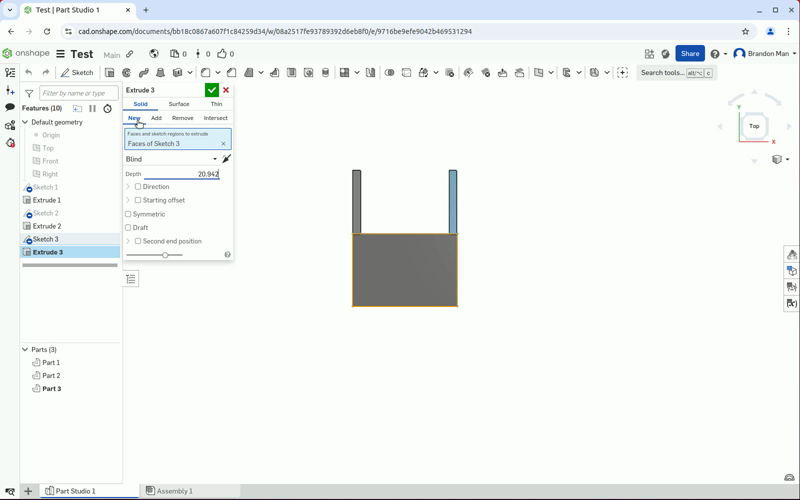
key(enter)
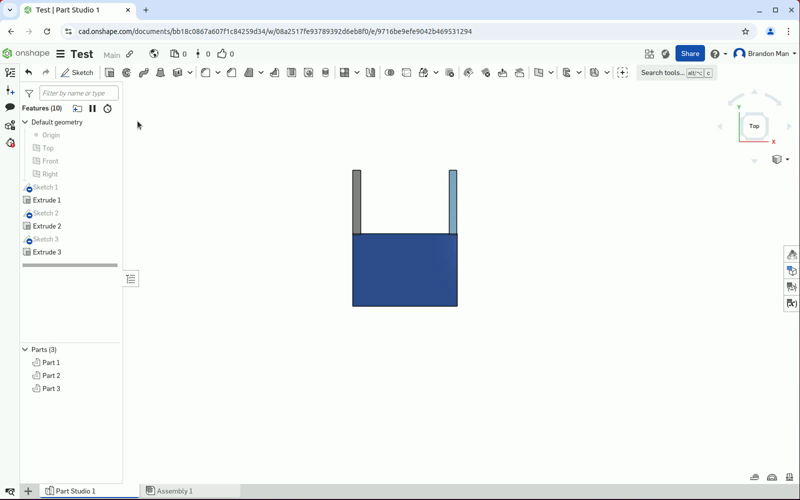
key(shift+h)
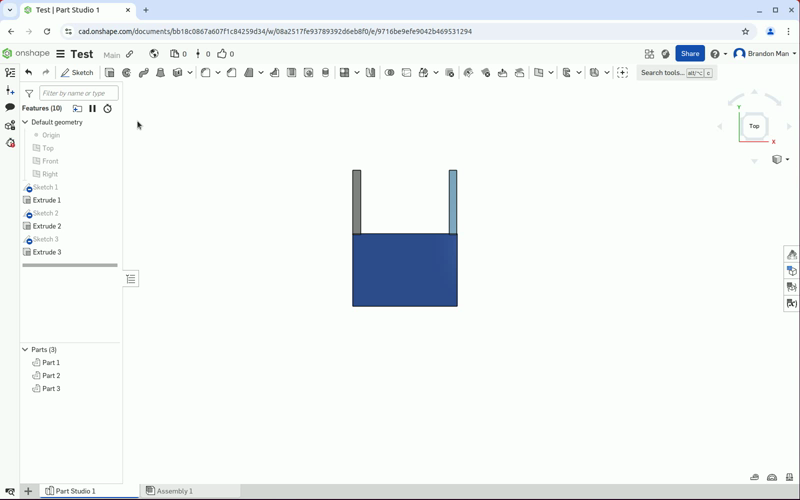
key(shift+h)
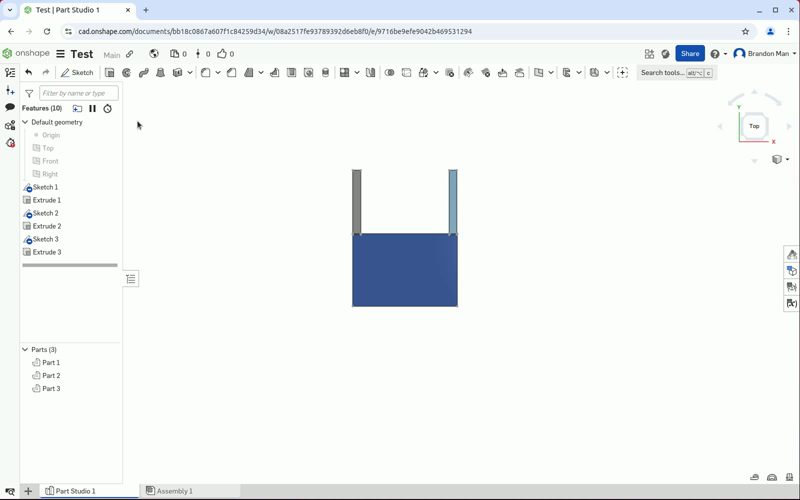
key(shift+7)
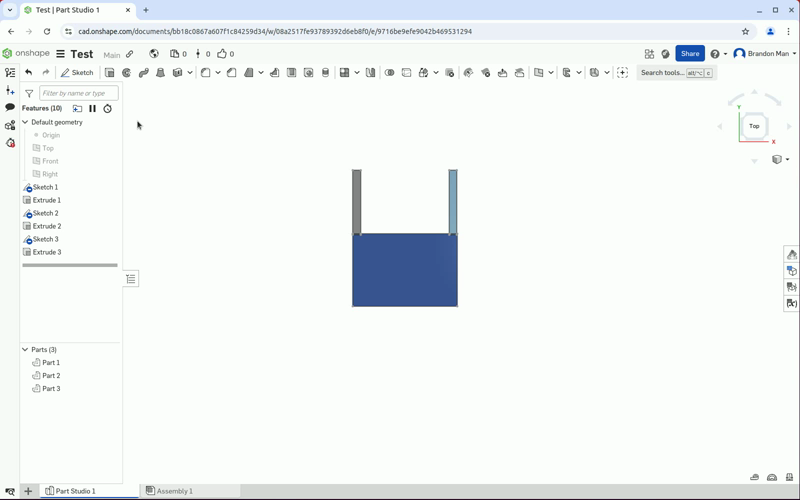
key(up, 3)
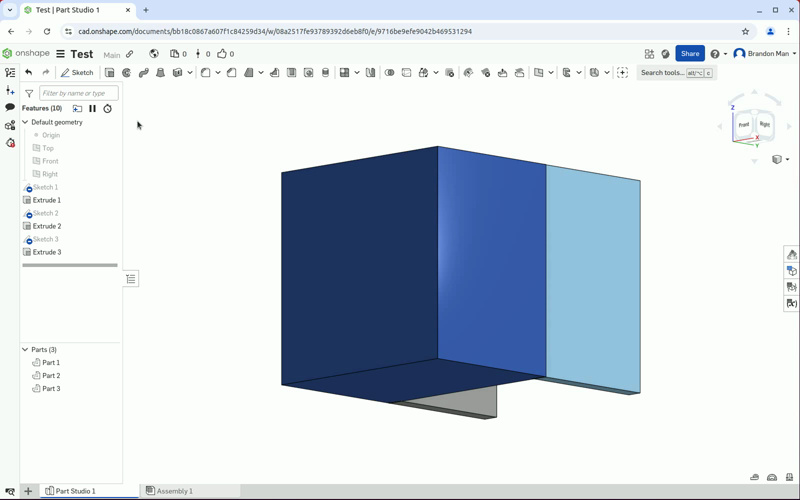
key(left, 3)
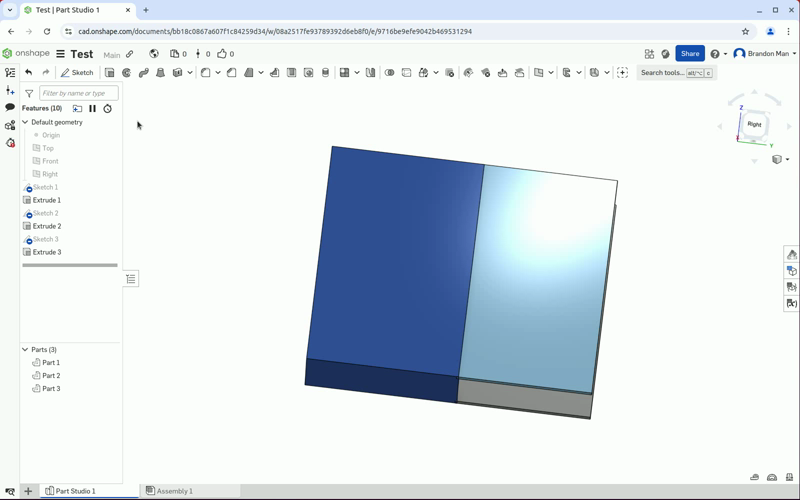
key(right, 3)
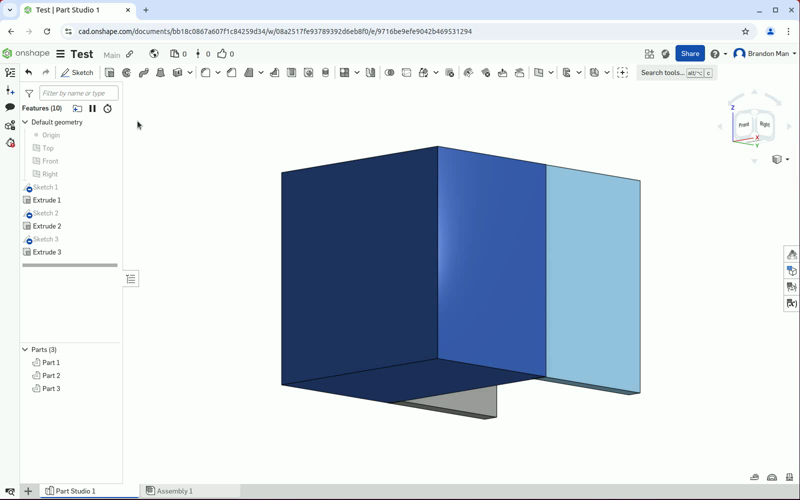
key(down, 3)
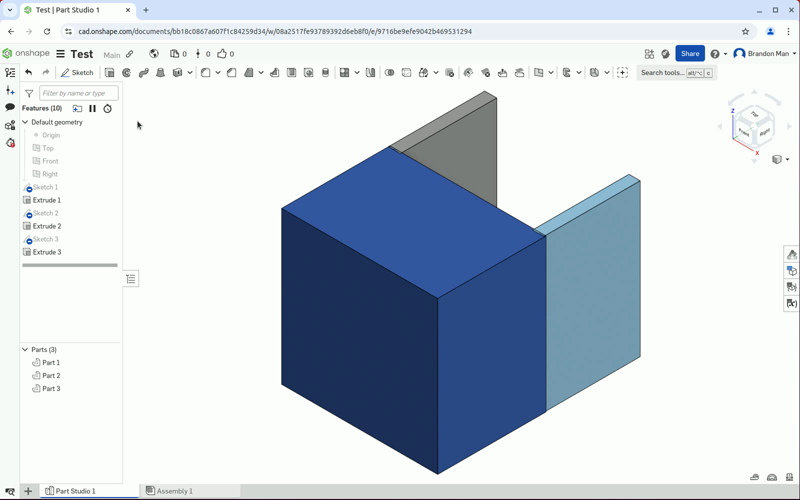
mouse_move(73, 189)
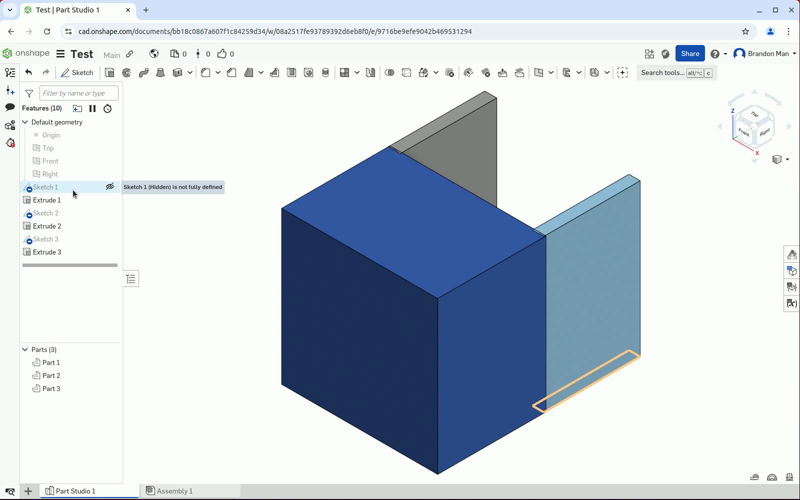
click(73, 189)